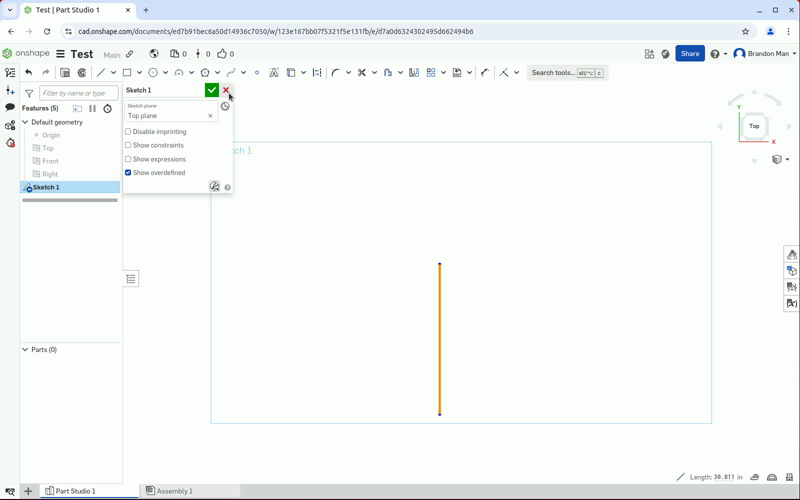
key(shift+h)
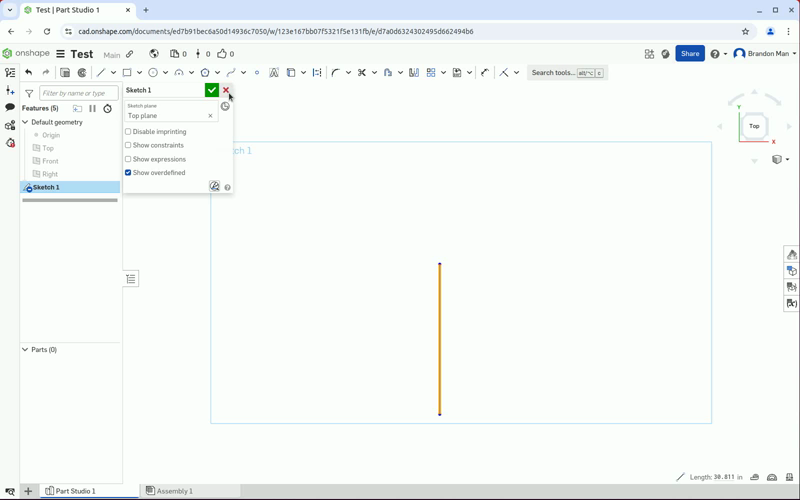
key(shift+s)
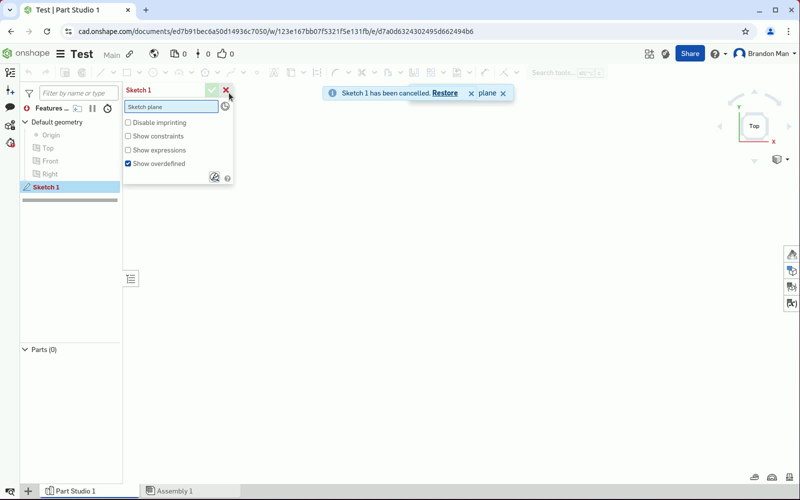
mouse_move(73, 150)
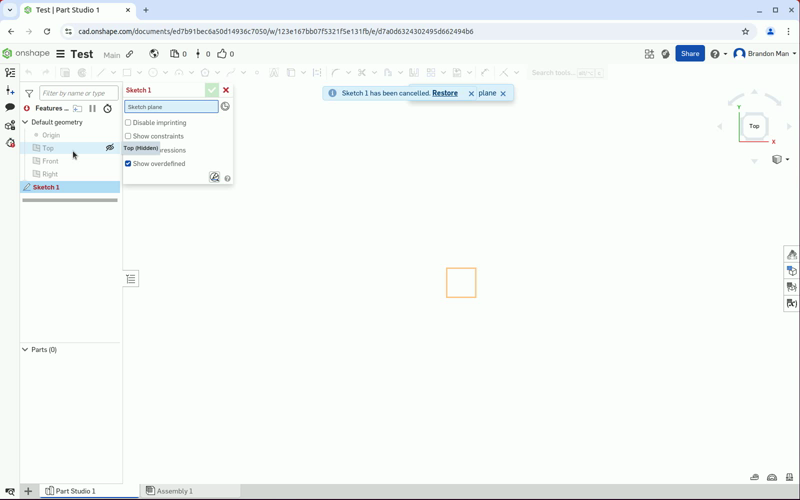
click(73, 150)
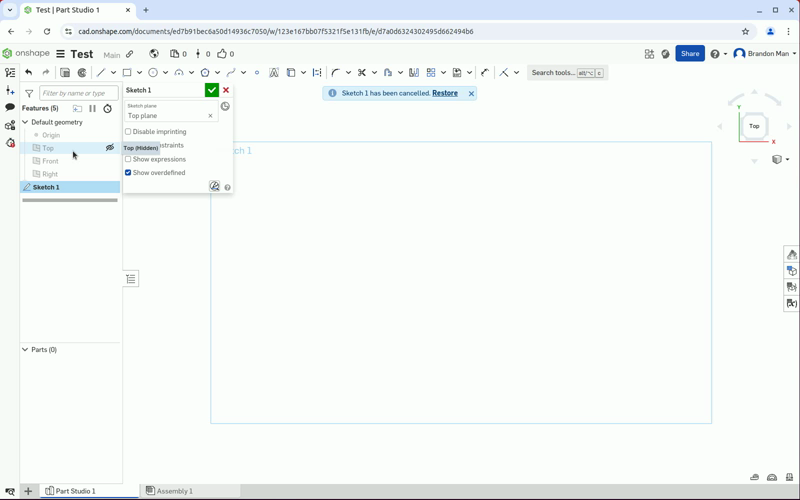
mouse_move(73, 352)
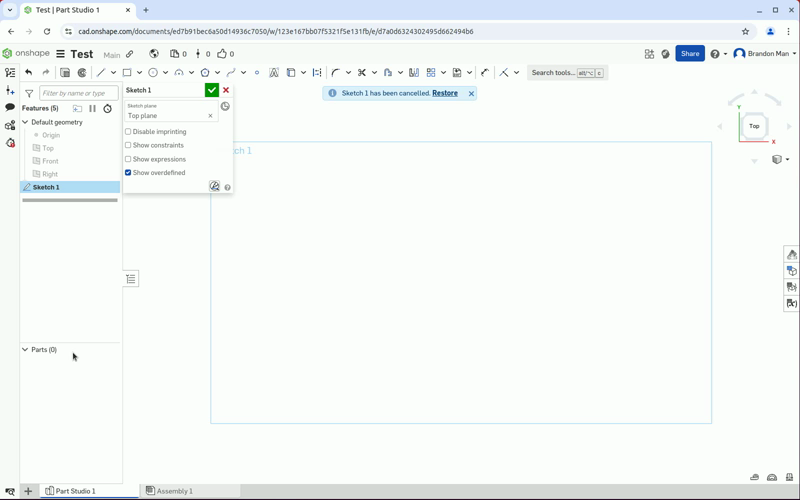
key(y)
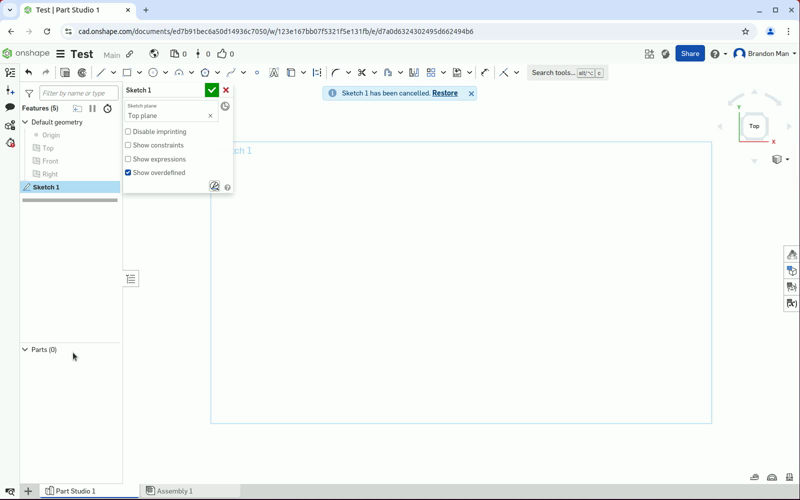
key(l)
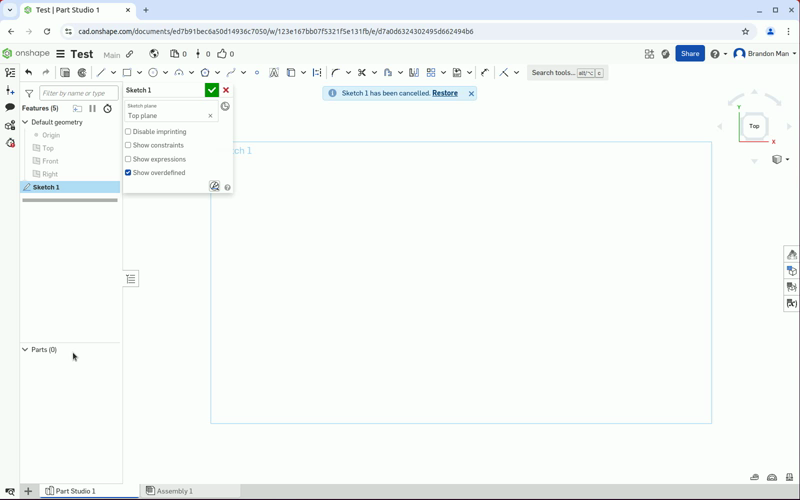
key_down(shift)
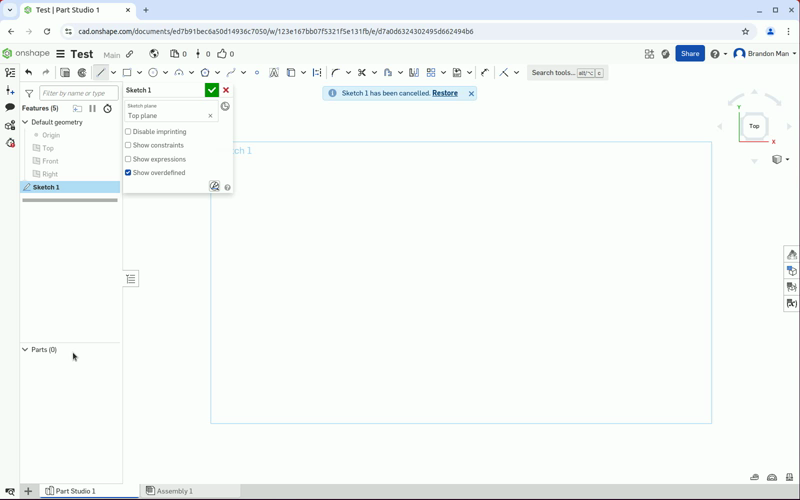
mouse_move(460, 282)
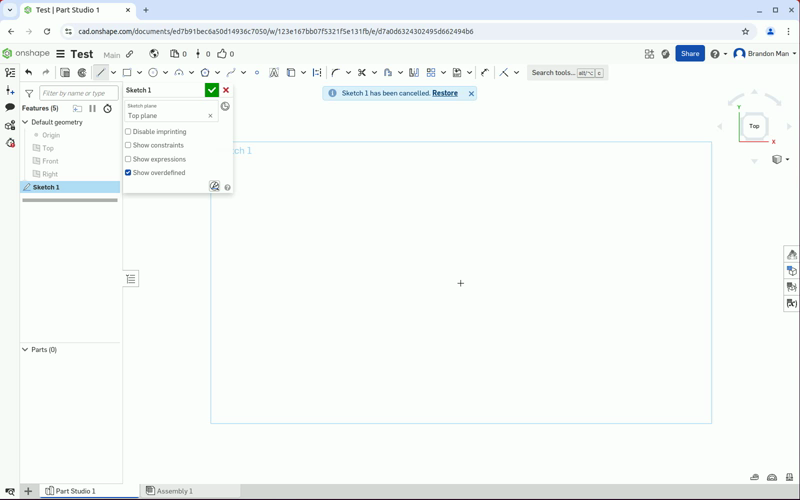
click(460, 282)
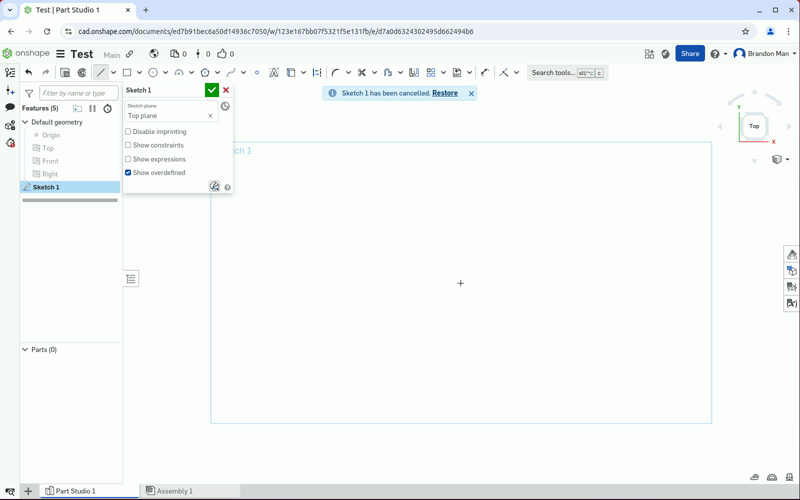
key_up(shift)
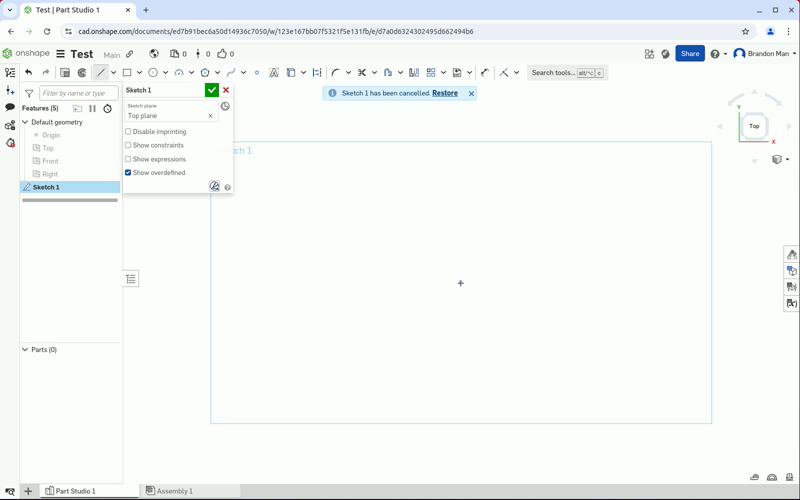
key_down(shift)
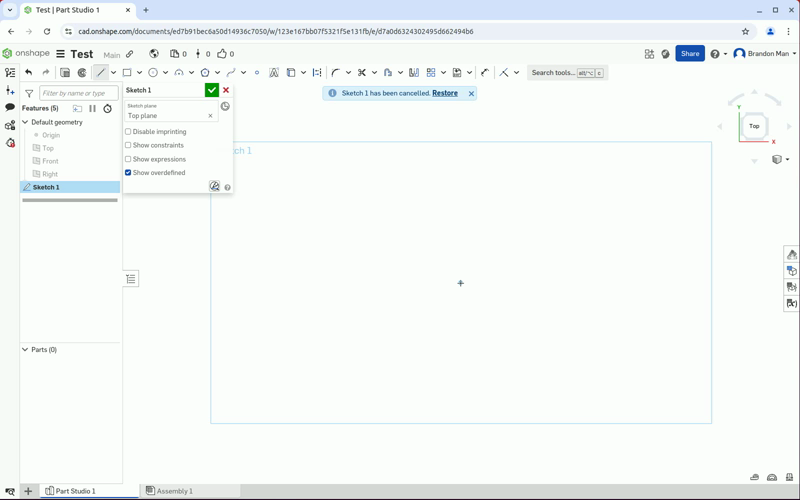
mouse_move(573, 282)
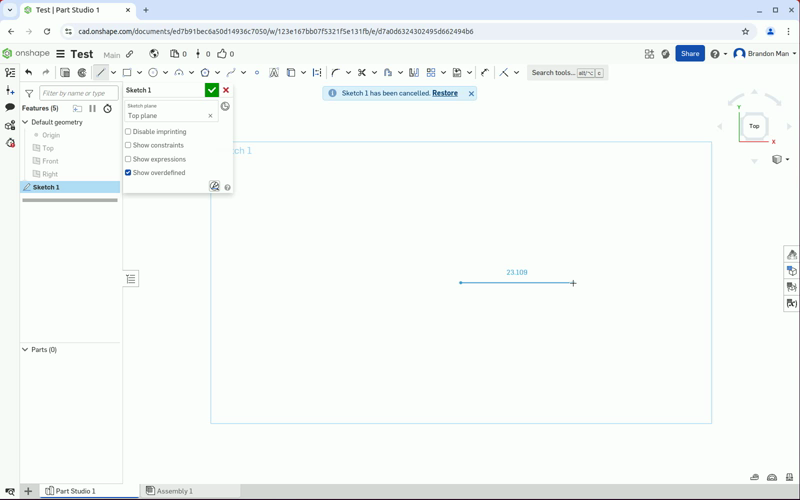
click(573, 282)
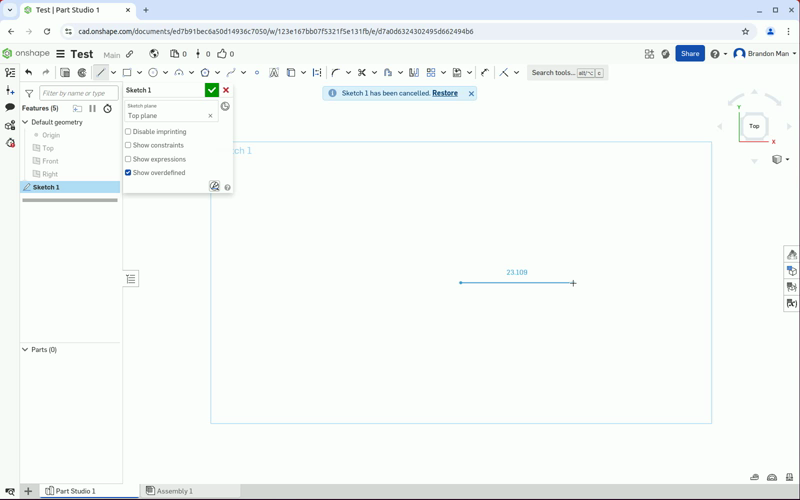
key_up(shift)
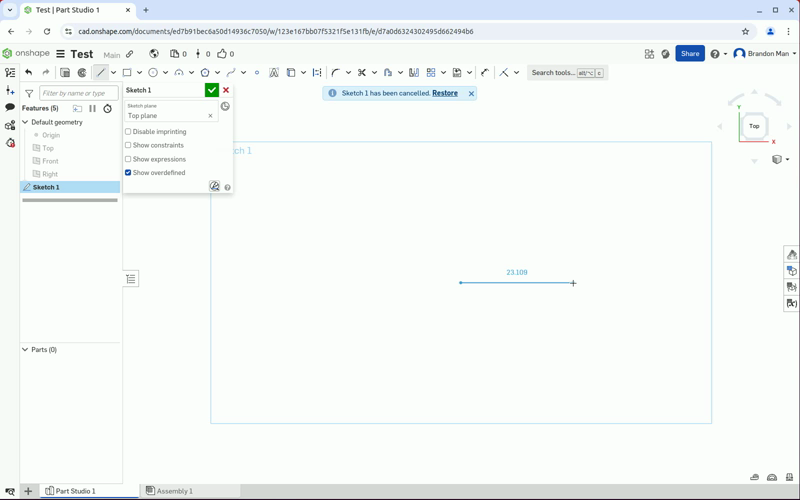
key_down(shift)
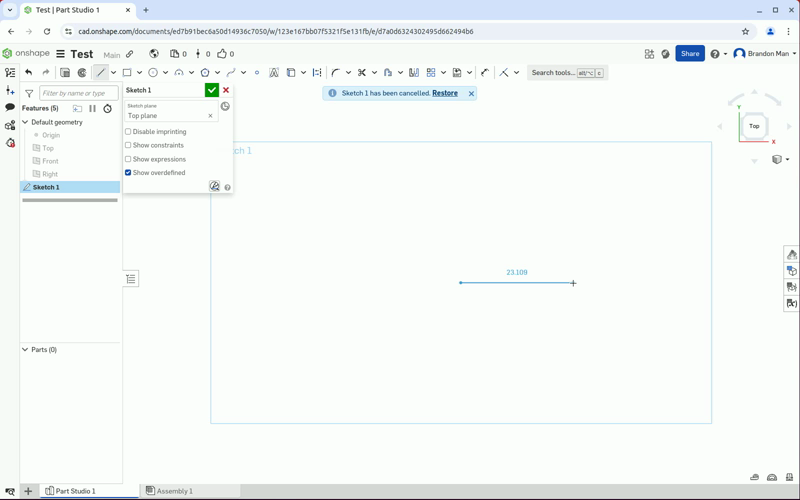
mouse_move(589, 282)
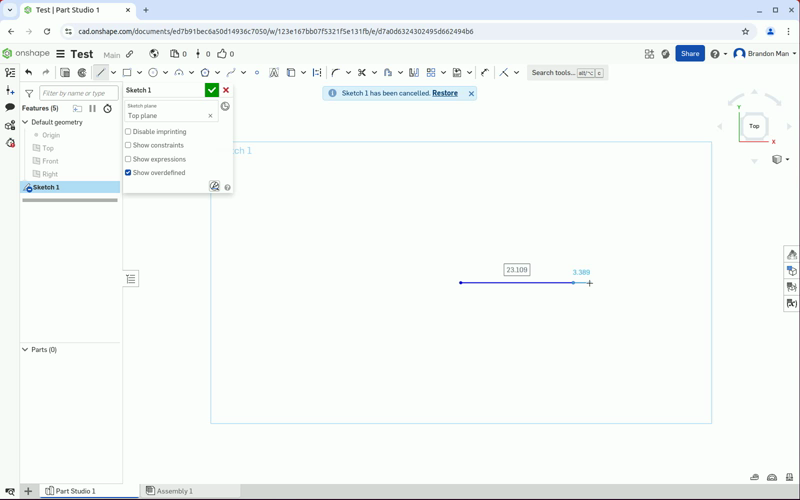
mouse_move(573, 281)
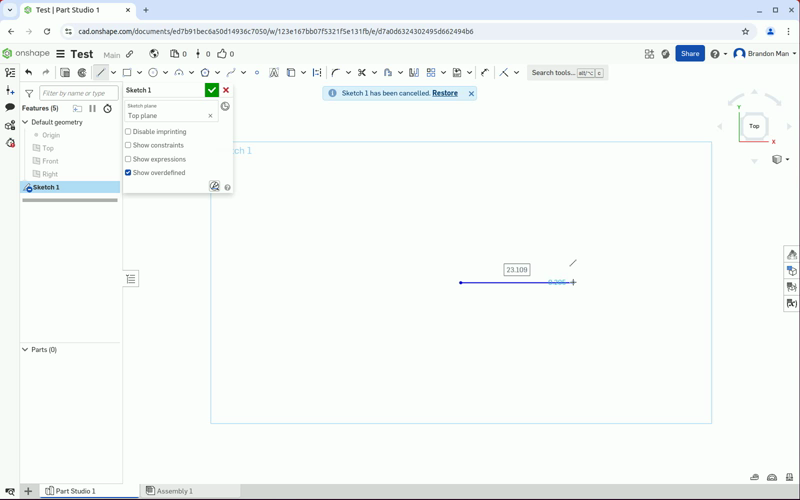
scroll(6)
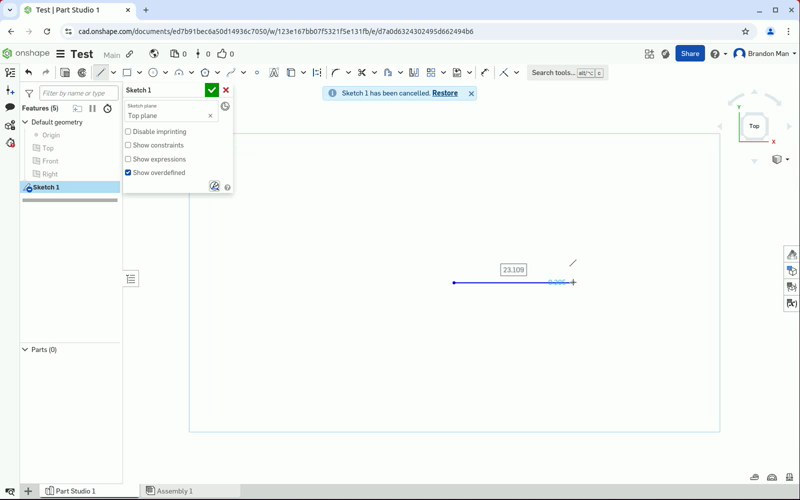
scroll(6)
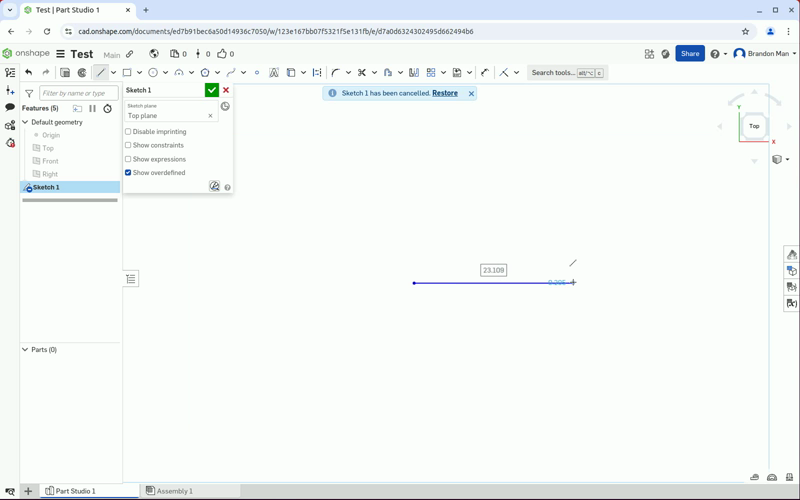
scroll(6)
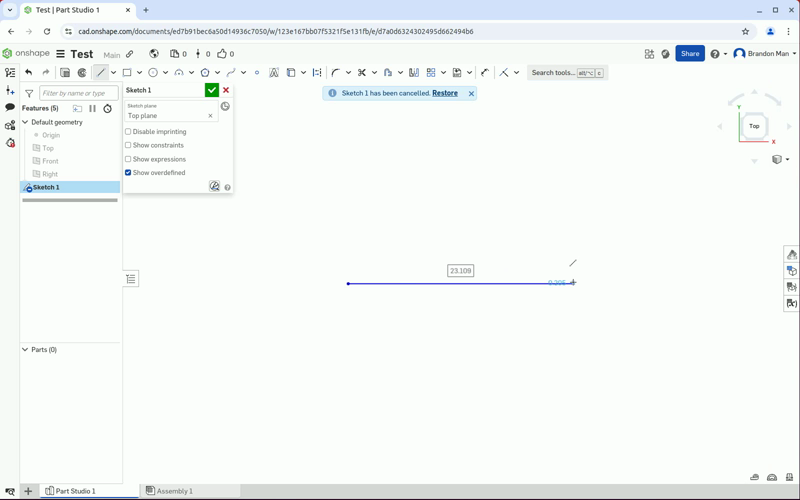
scroll(6)
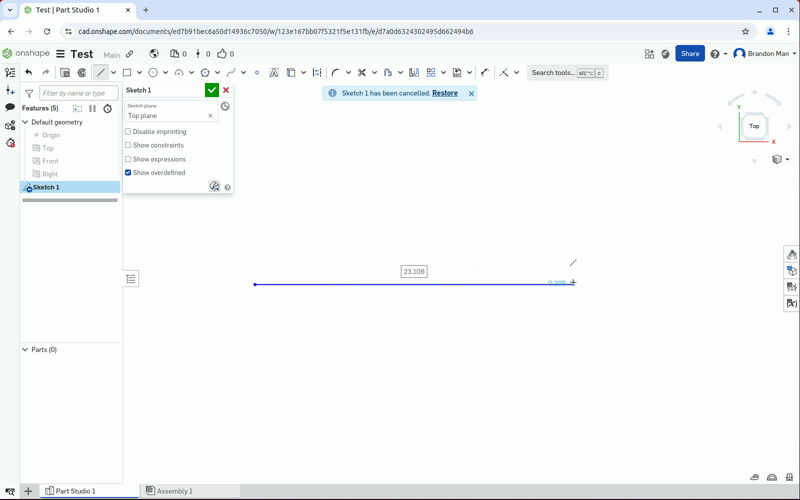
scroll(6)
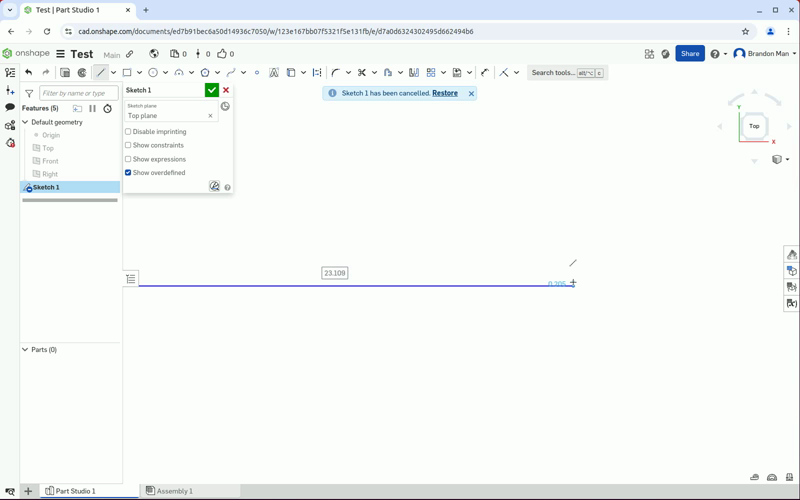
scroll(6)
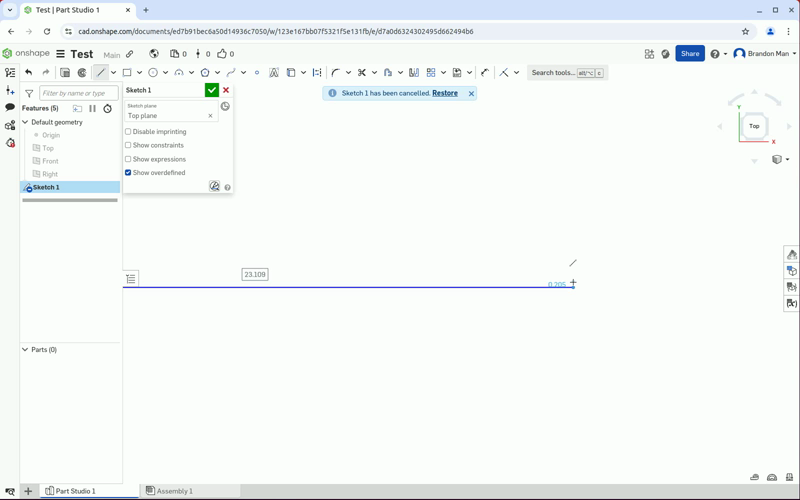
scroll(6)
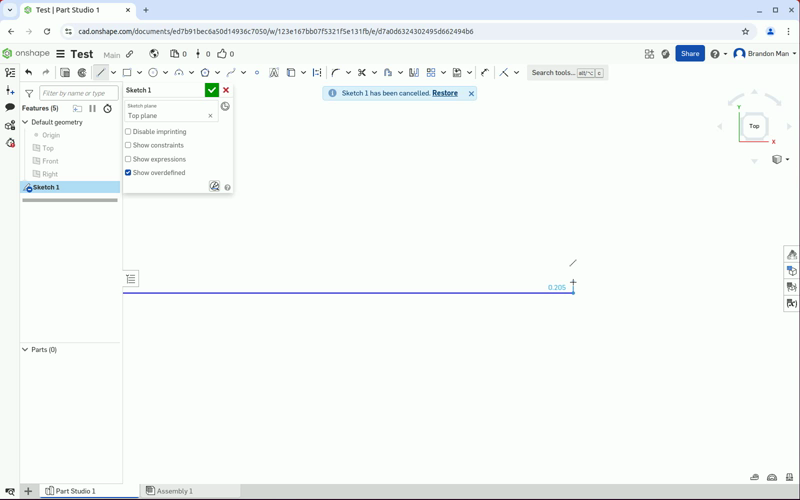
click(573, 281)
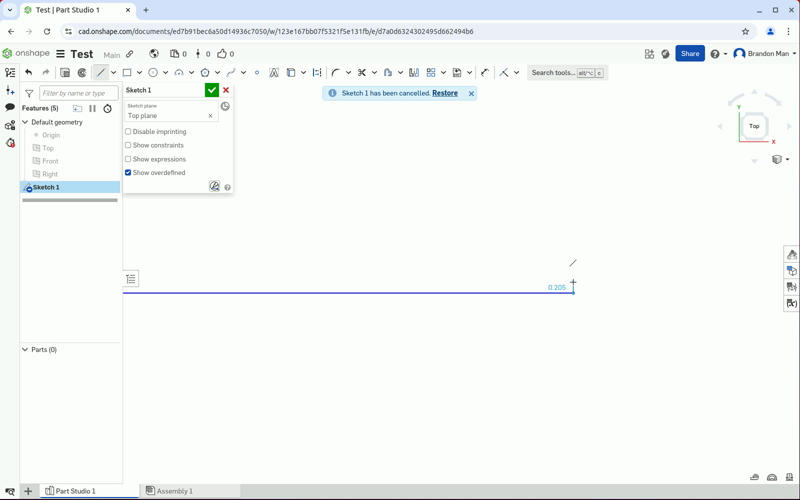
scroll(-6)
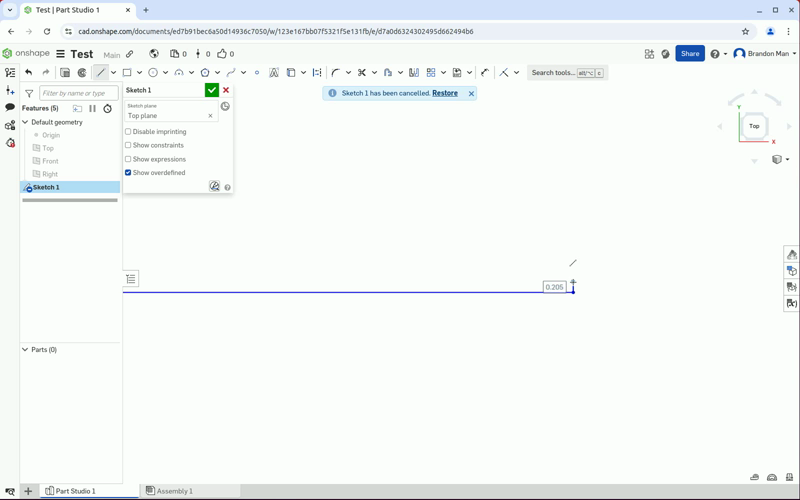
scroll(-6)
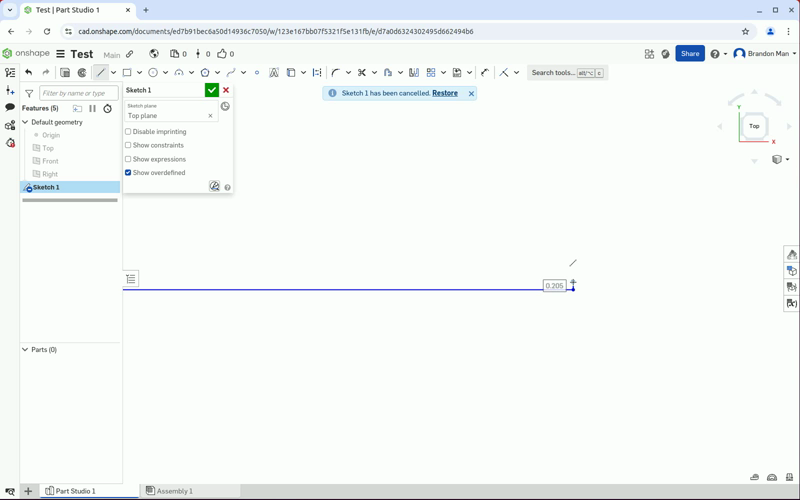
scroll(-6)
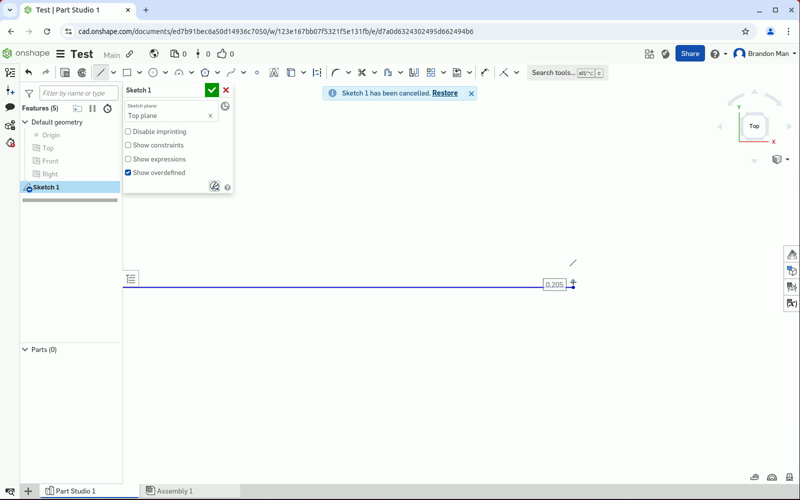
scroll(-6)
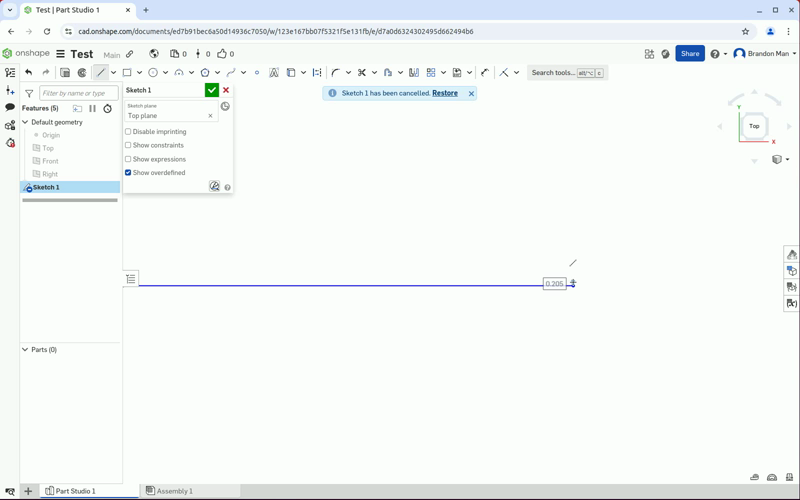
scroll(-6)
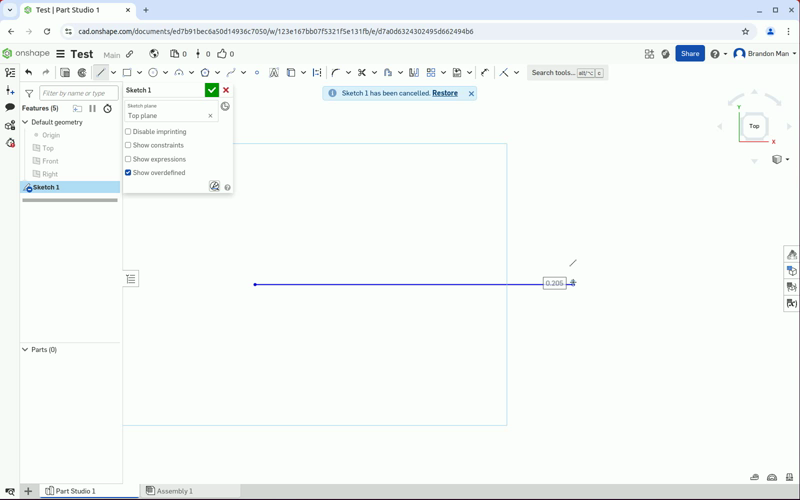
scroll(-6)
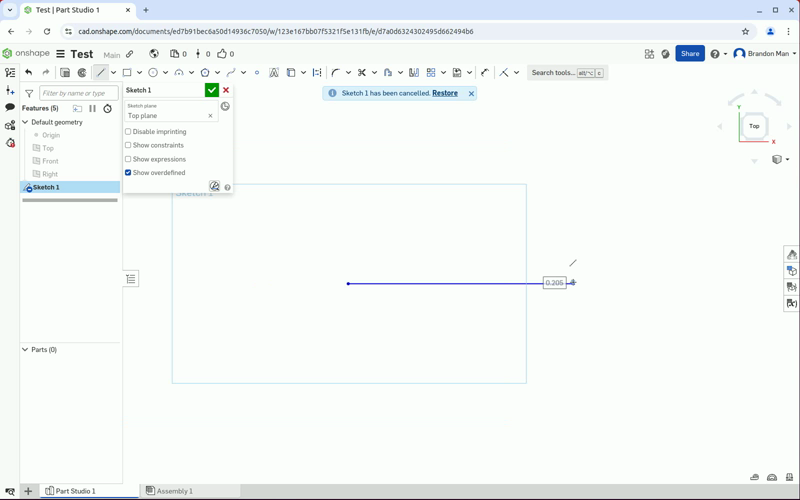
scroll(-6)
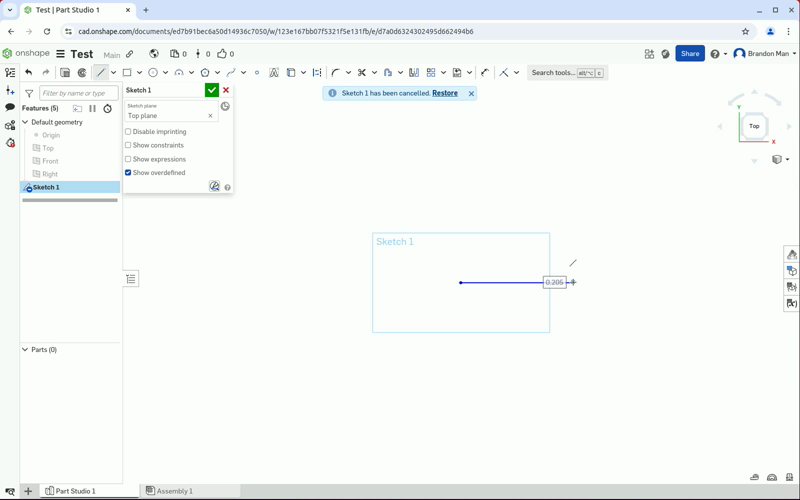
key_up(shift)
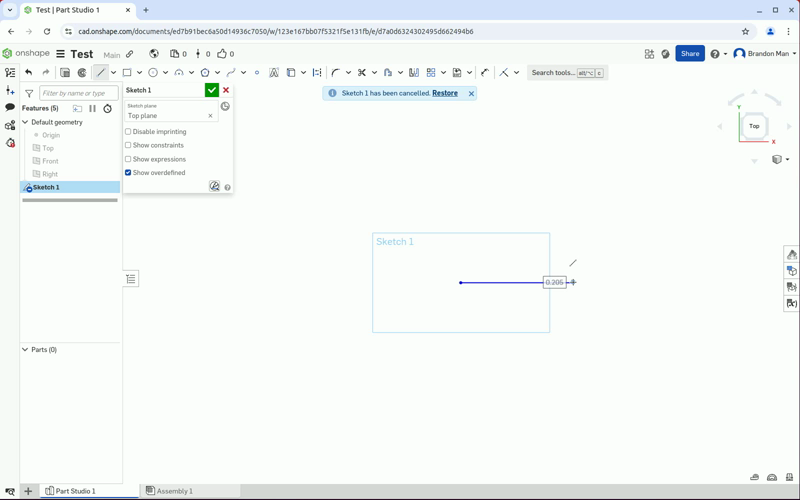
key_down(shift)
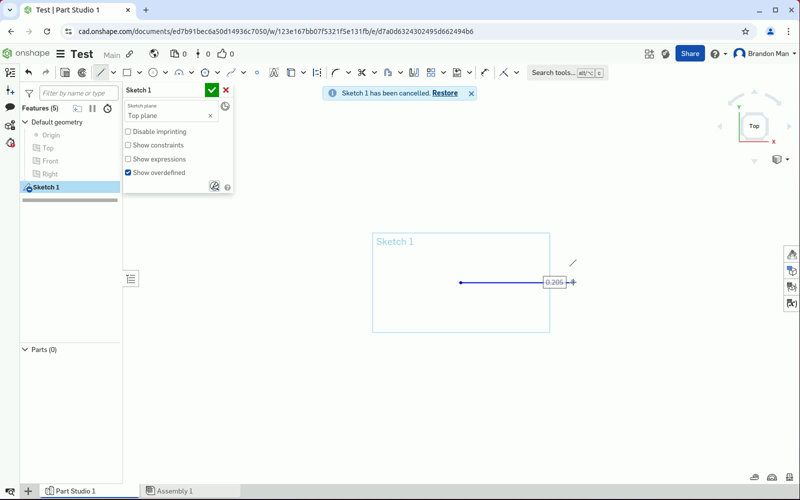
mouse_move(589, 281)
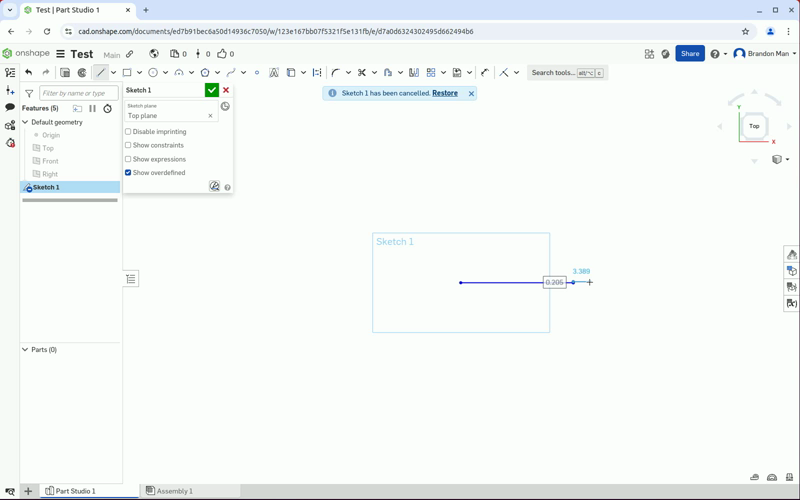
mouse_move(564, 281)
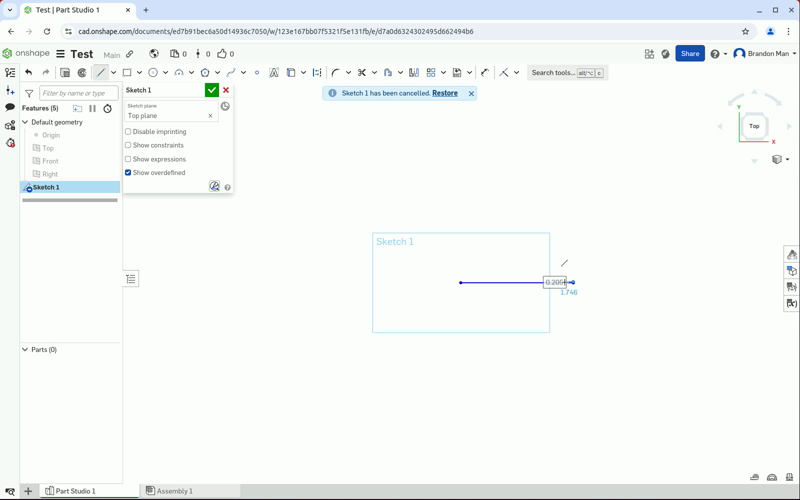
click(564, 281)
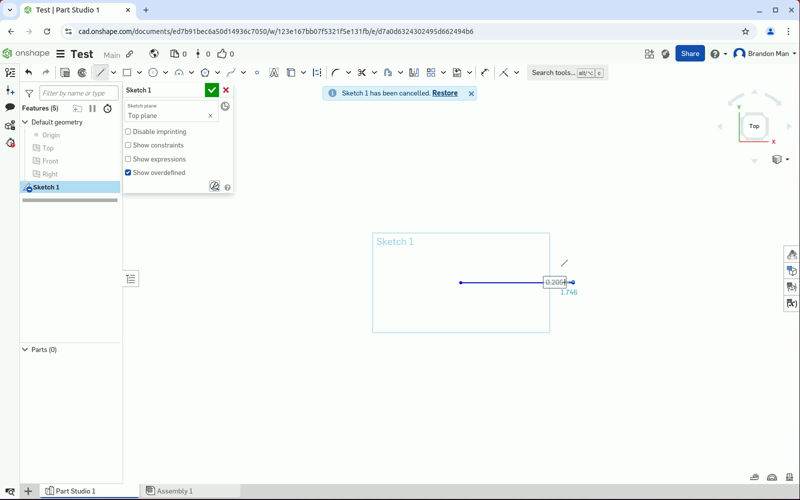
key_up(shift)
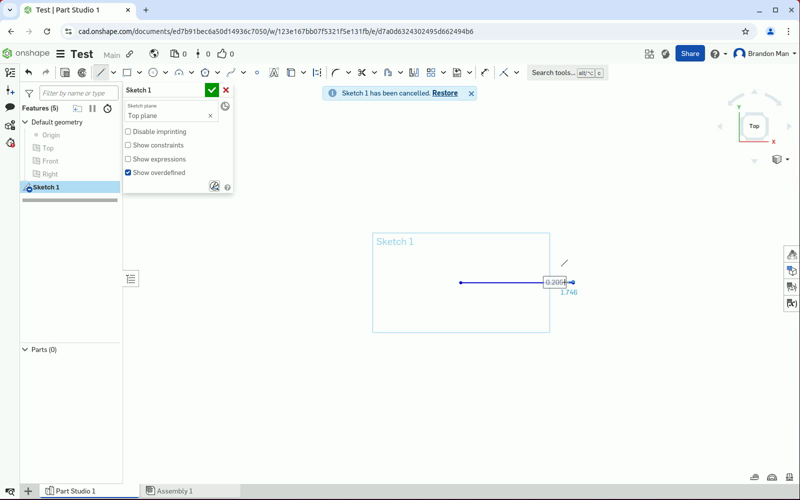
key_down(shift)
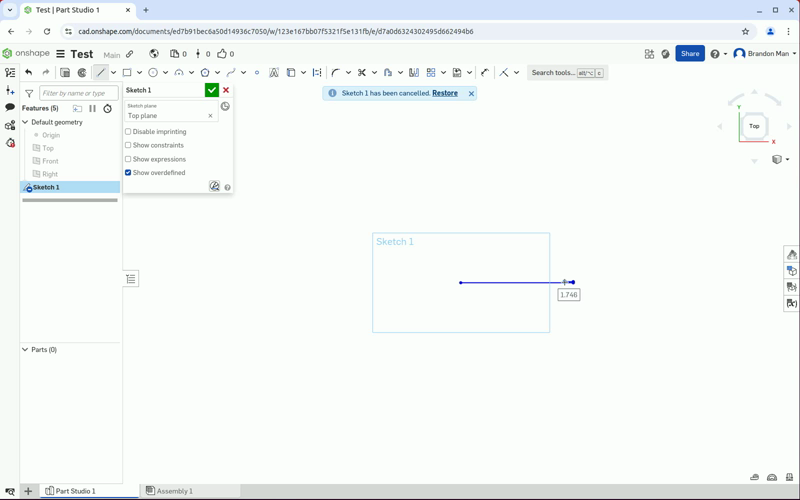
mouse_move(589, 281)
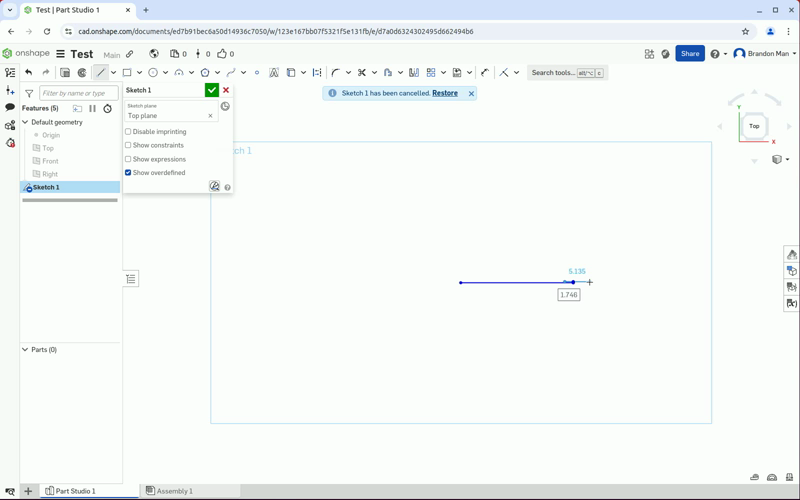
mouse_move(564, 223)
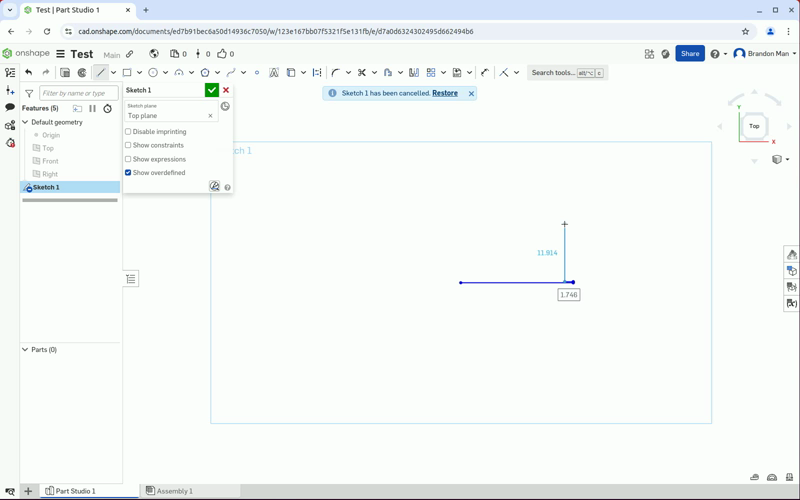
click(564, 223)
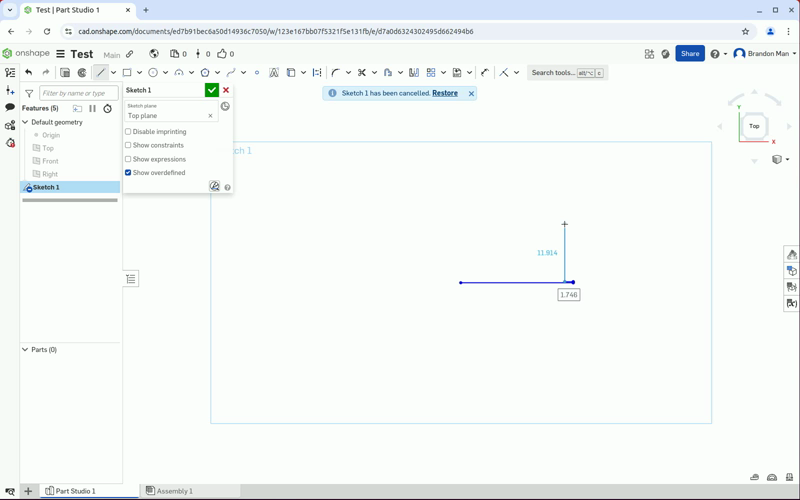
key_up(shift)
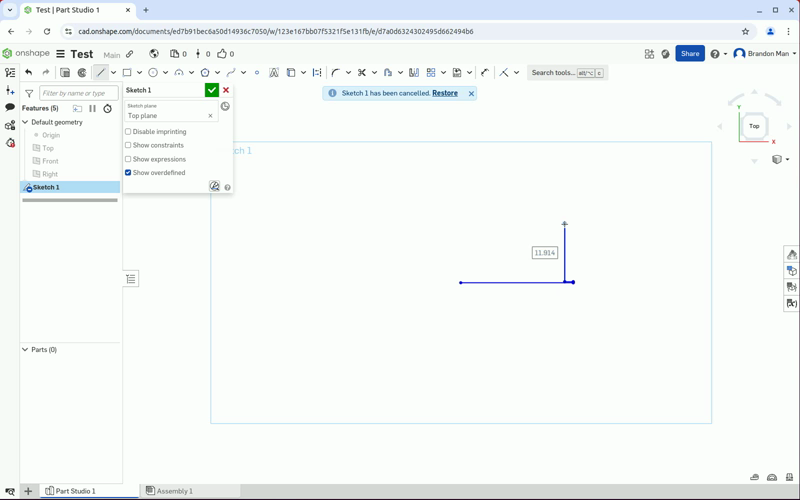
key_down(shift)
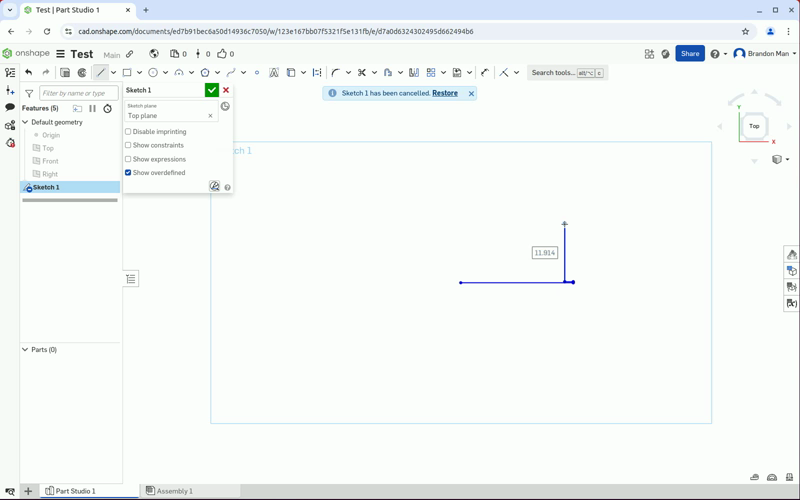
mouse_move(589, 223)
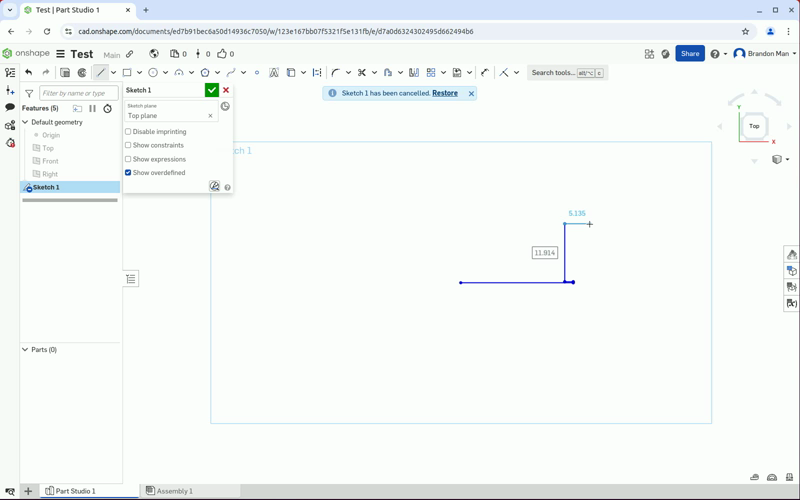
mouse_move(573, 223)
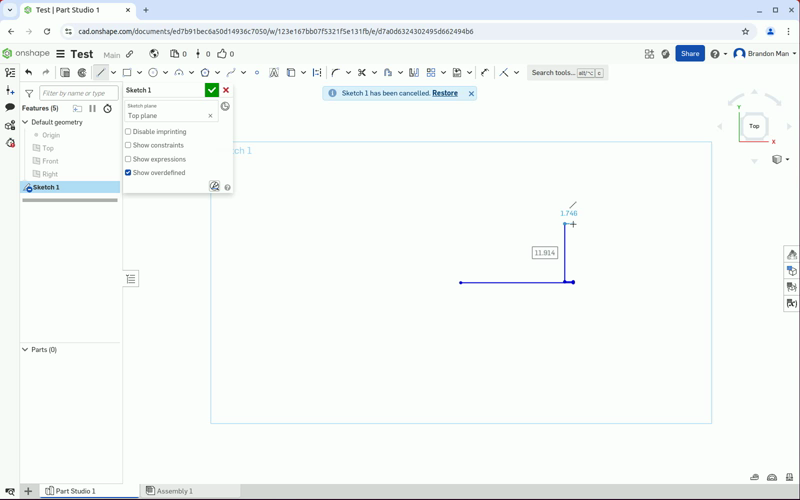
click(573, 223)
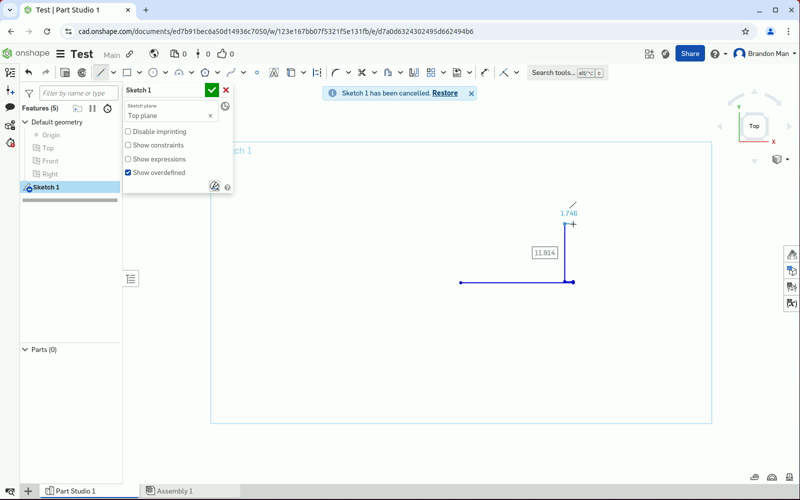
key_up(shift)
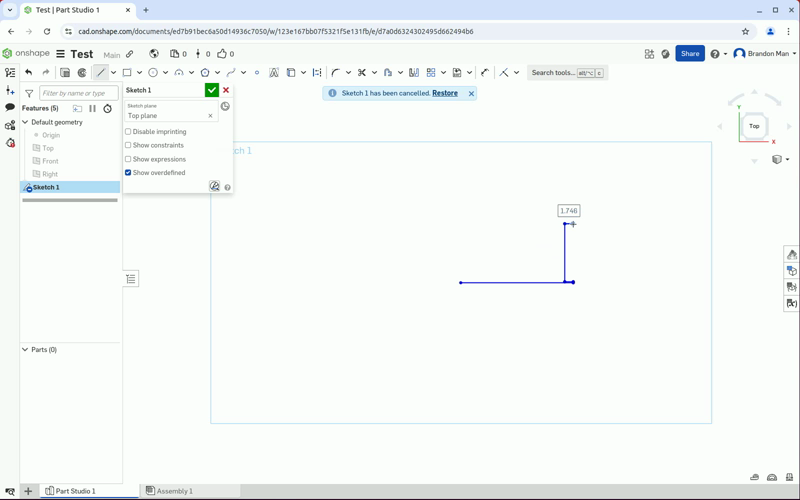
key_down(shift)
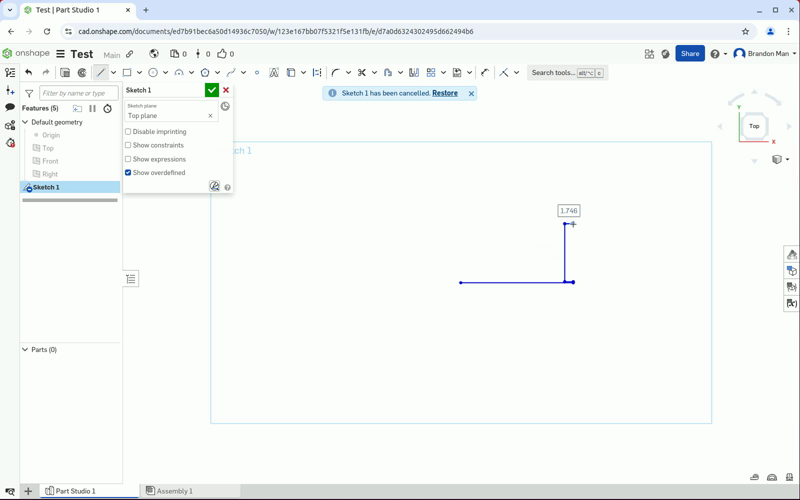
mouse_move(589, 223)
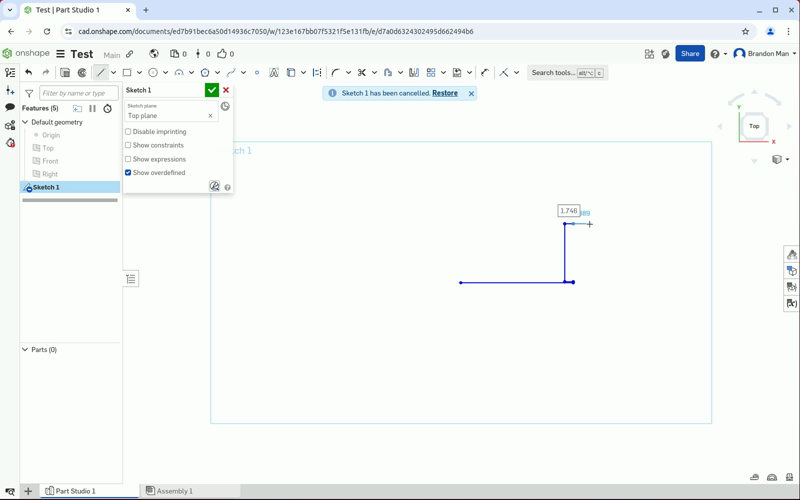
mouse_move(573, 222)
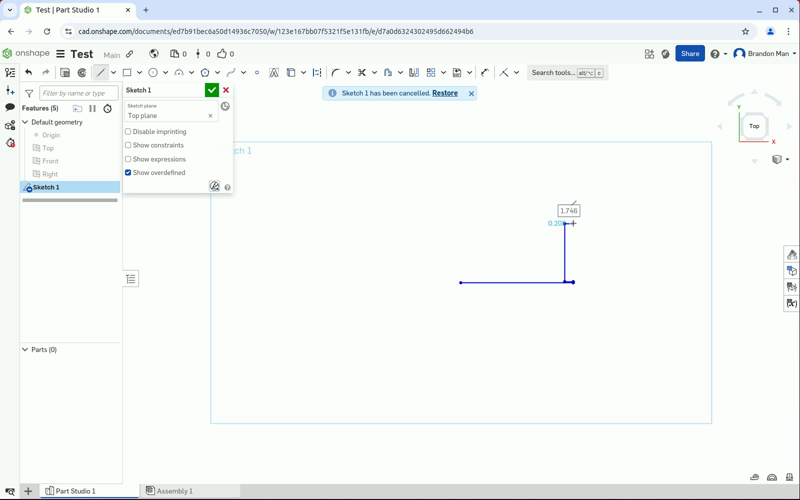
scroll(6)
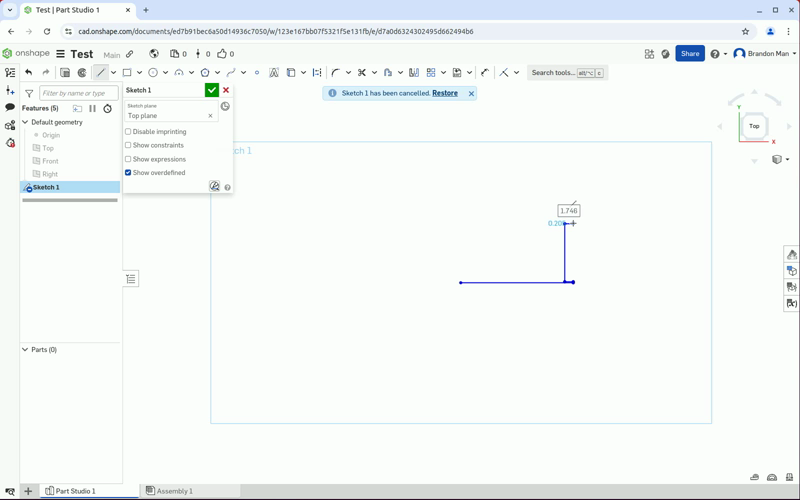
scroll(6)
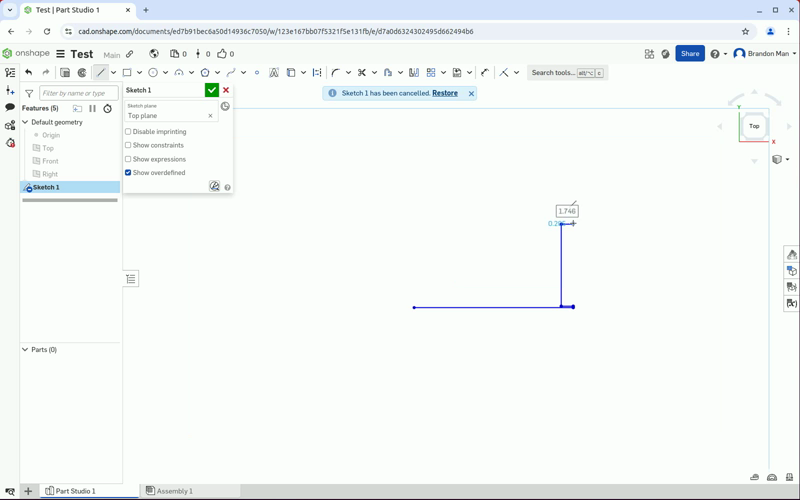
scroll(6)
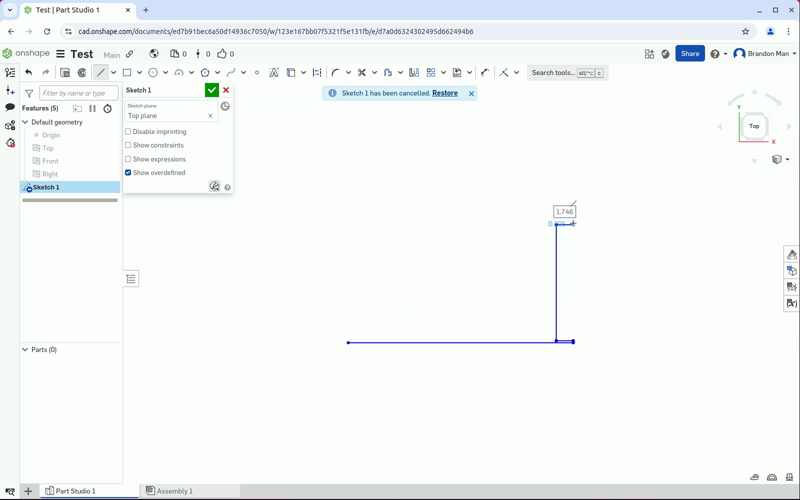
scroll(6)
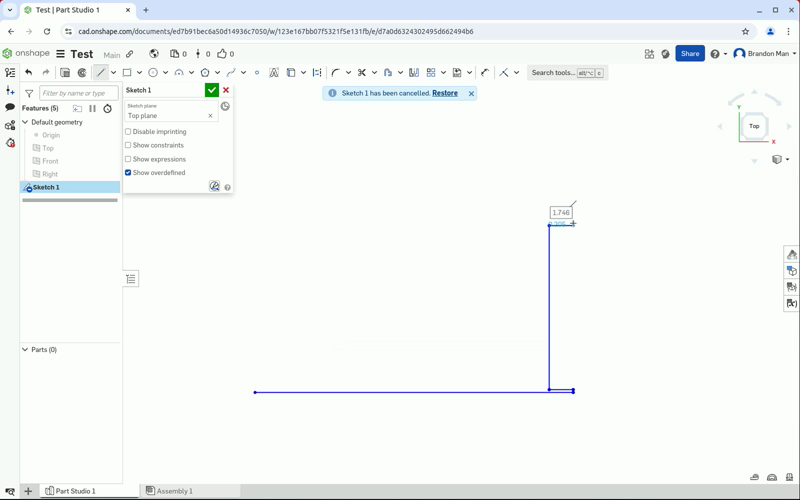
scroll(6)
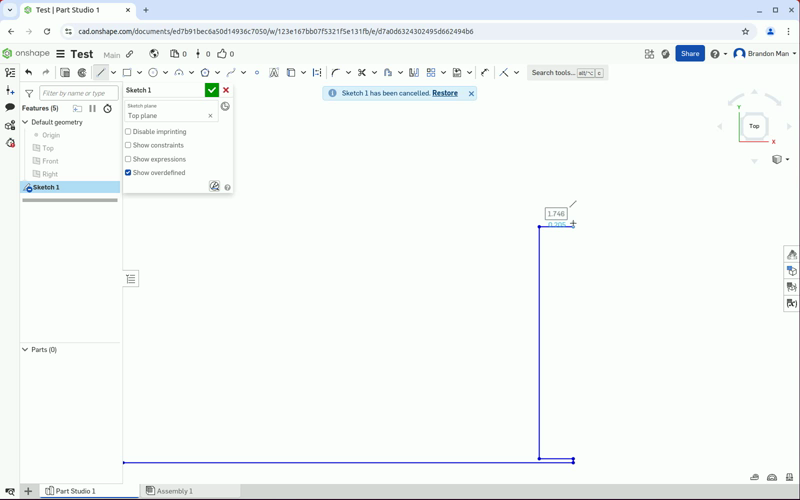
scroll(6)
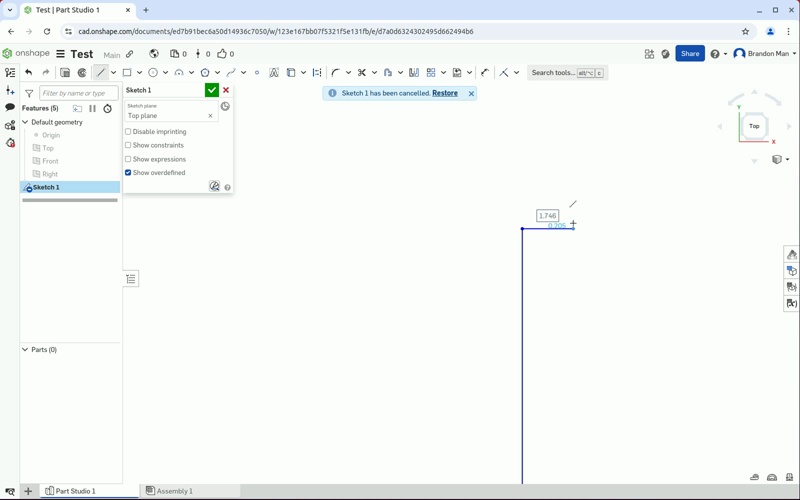
scroll(6)
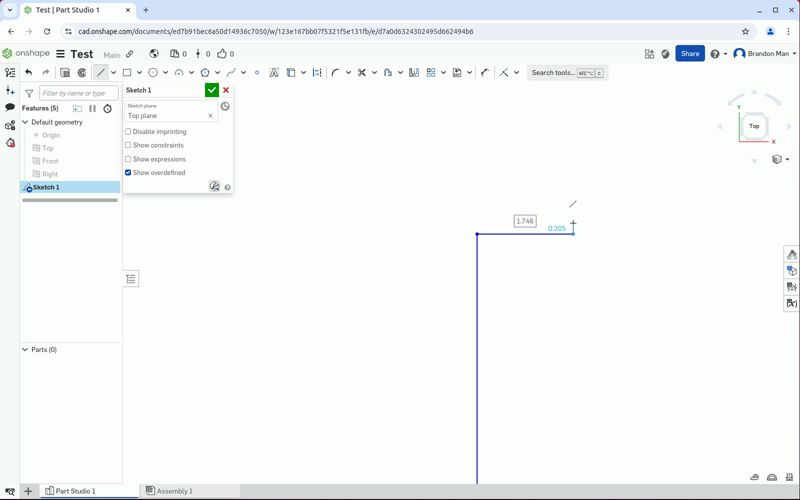
click(573, 222)
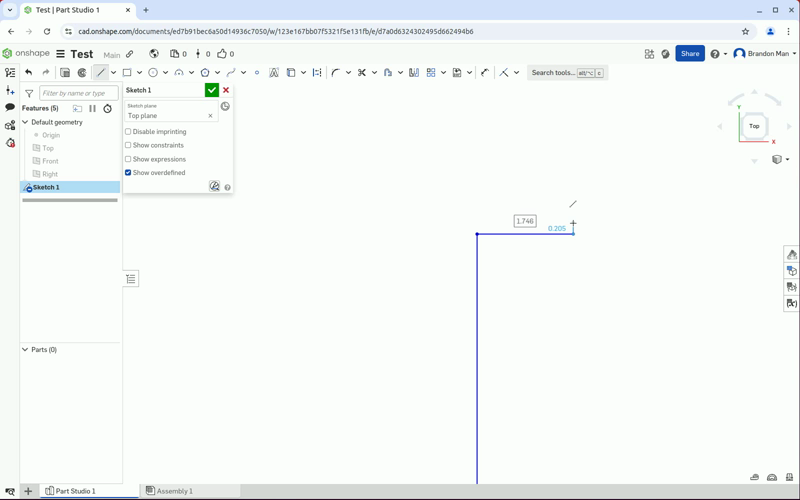
scroll(-6)
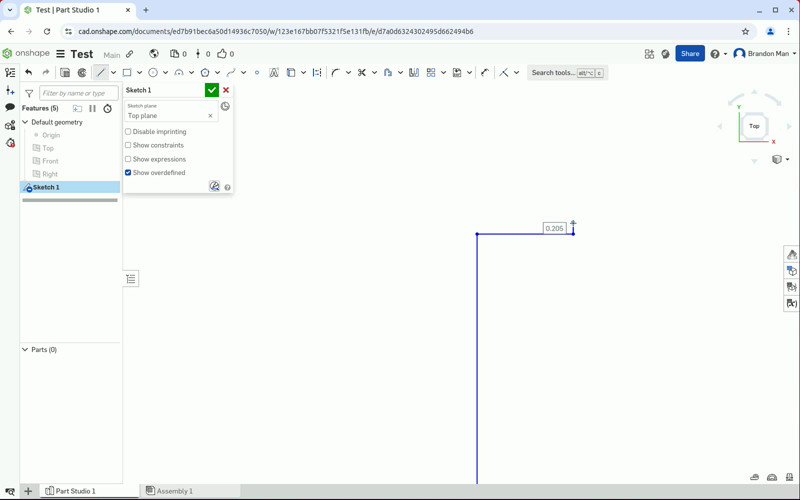
scroll(-6)
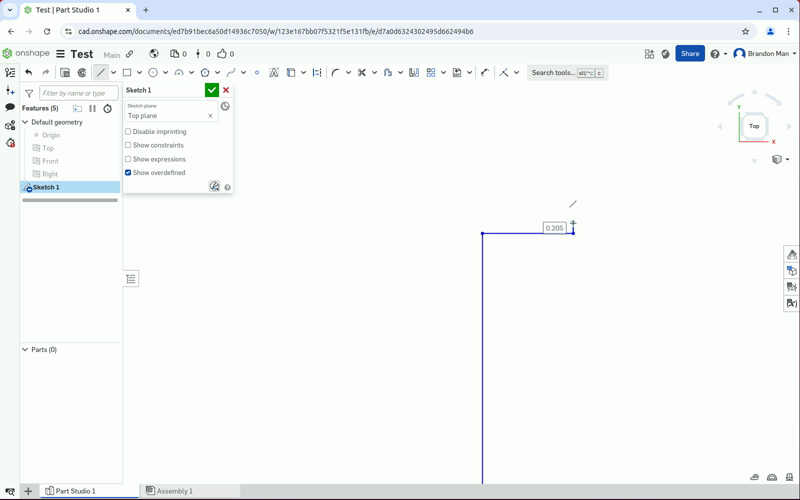
scroll(-6)
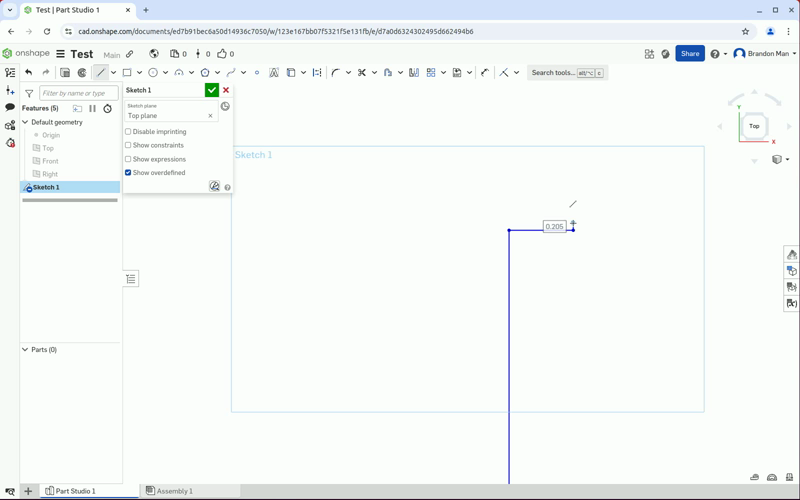
scroll(-6)
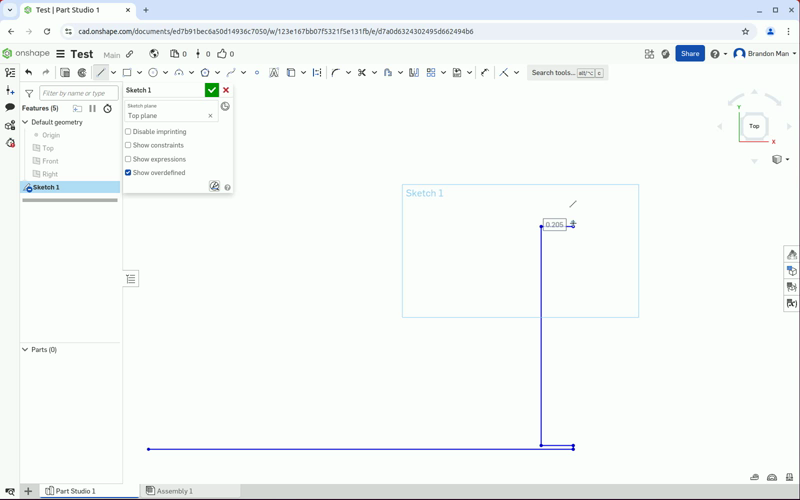
scroll(-6)
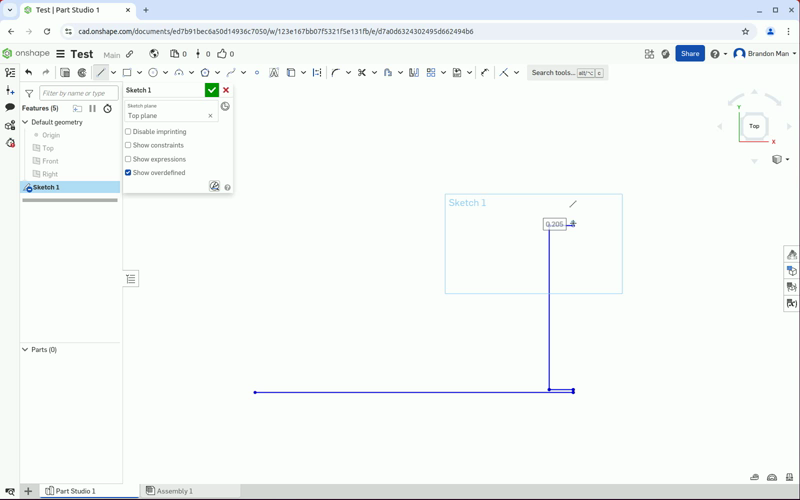
scroll(-6)
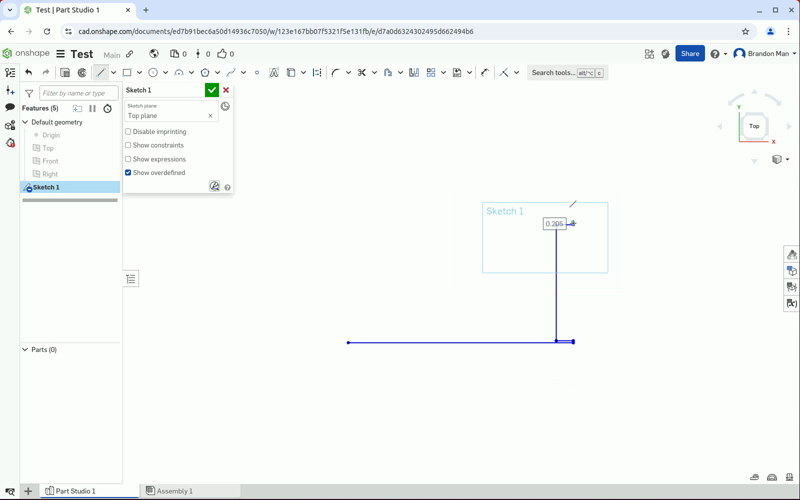
scroll(-6)
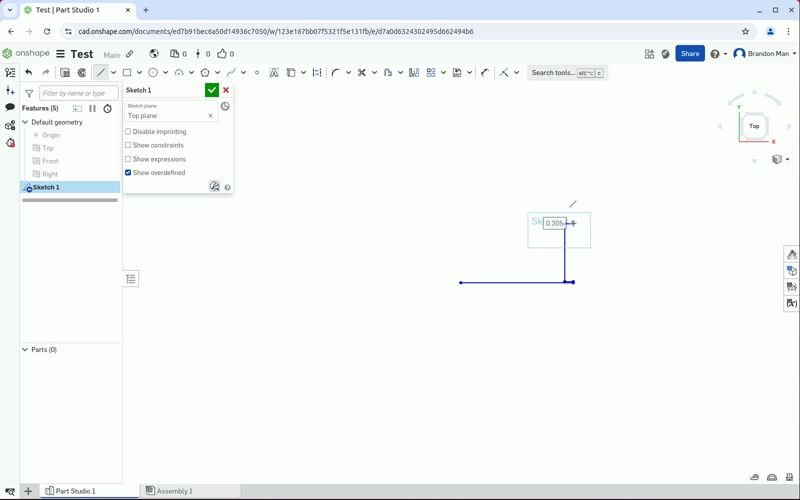
key_up(shift)
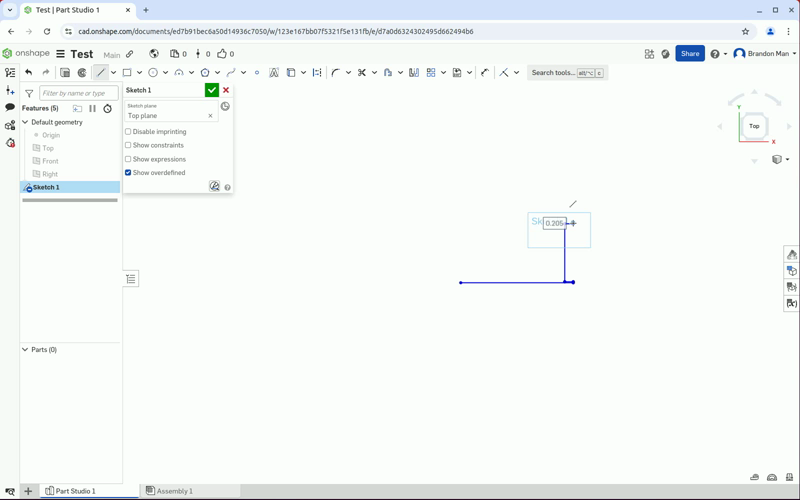
key_down(shift)
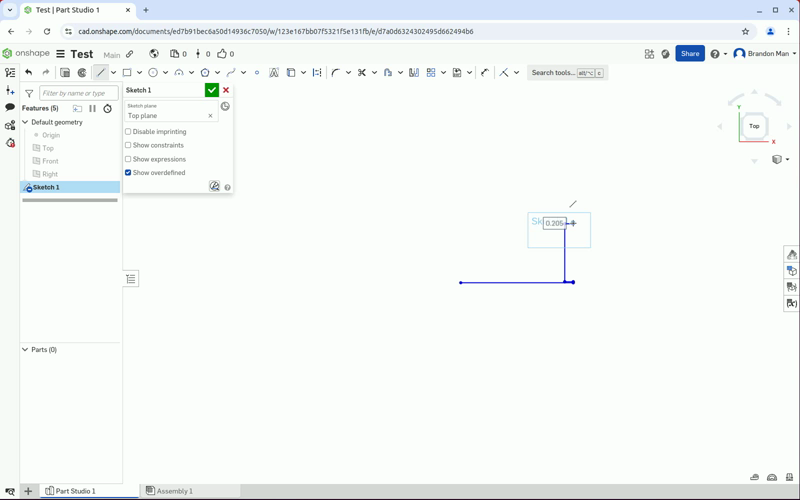
mouse_move(460, 222)
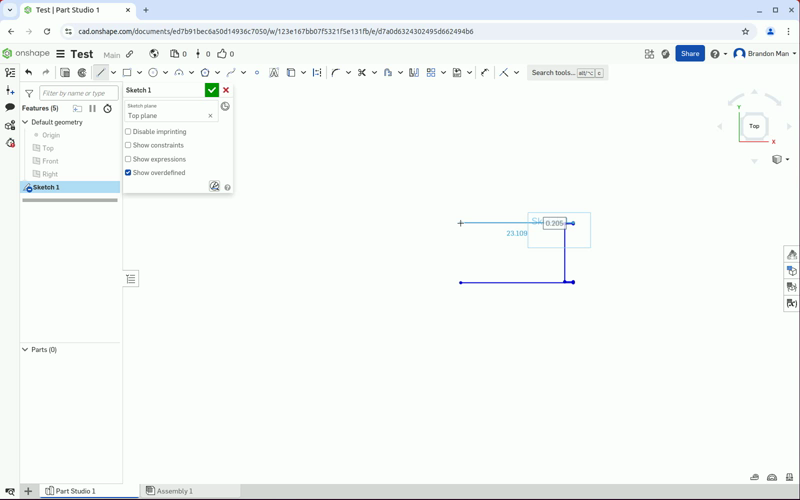
click(460, 222)
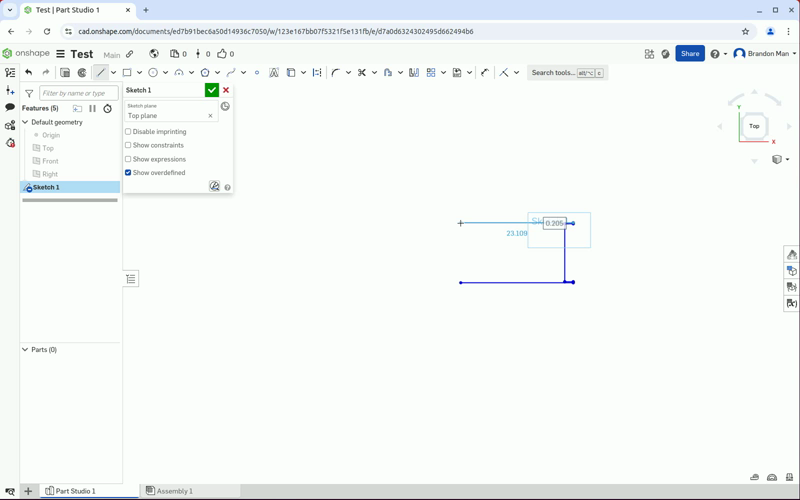
key_up(shift)
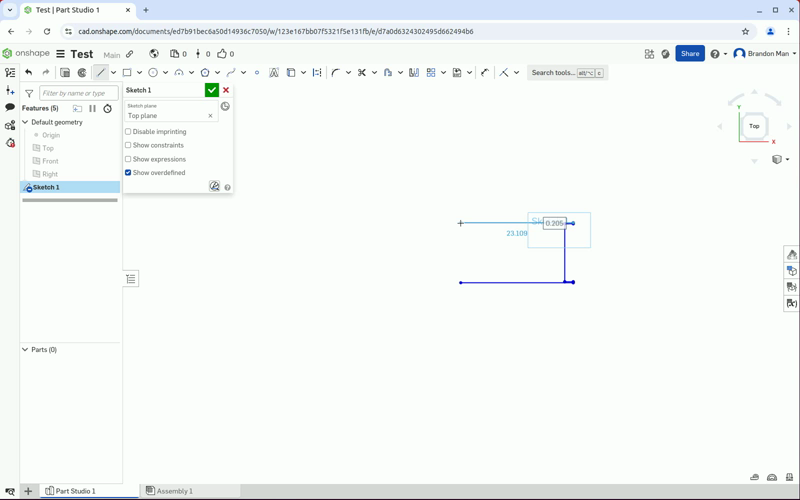
key_down(shift)
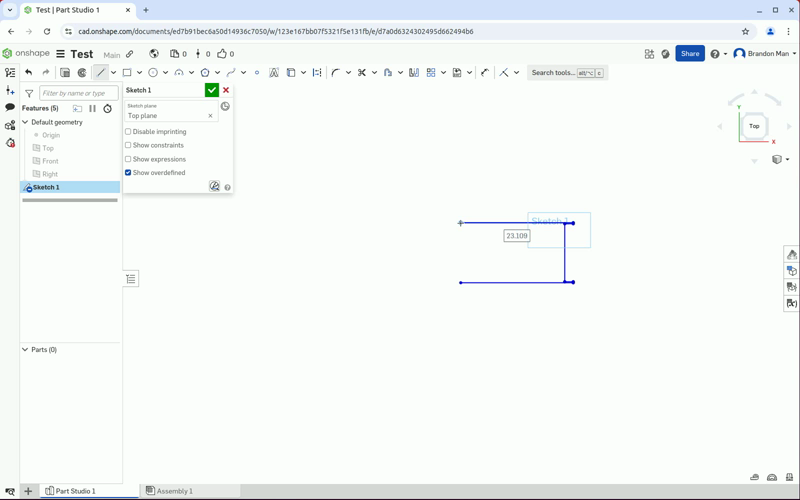
mouse_move(460, 282)
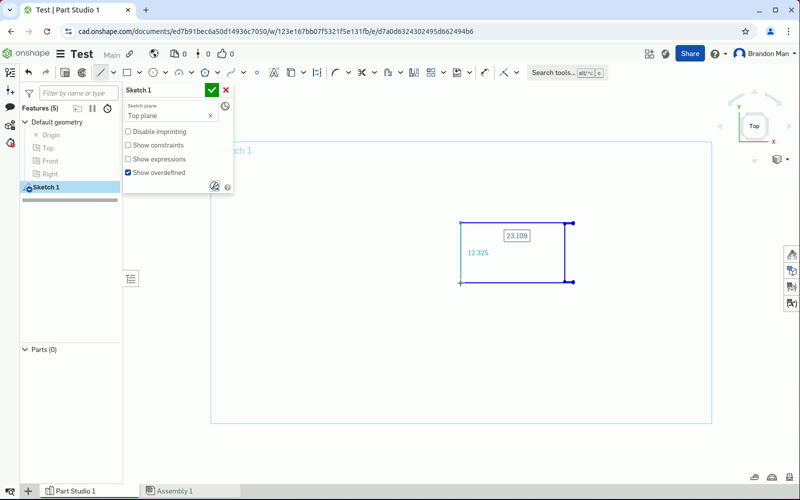
key_up(shift)
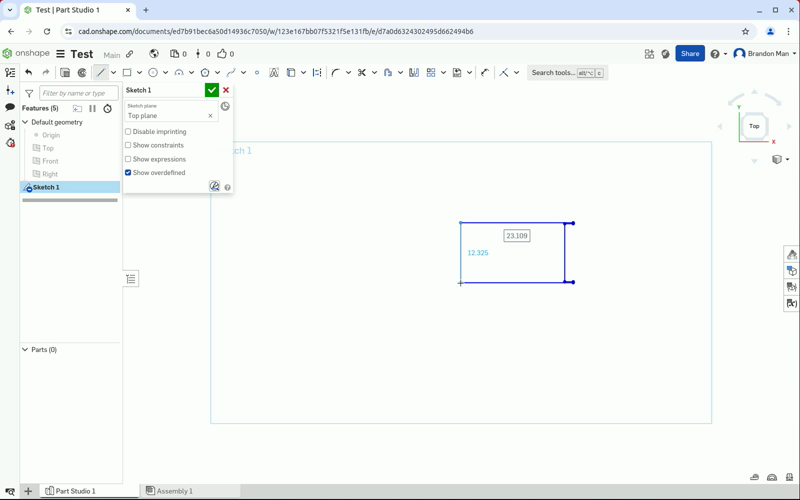
click(460, 282)
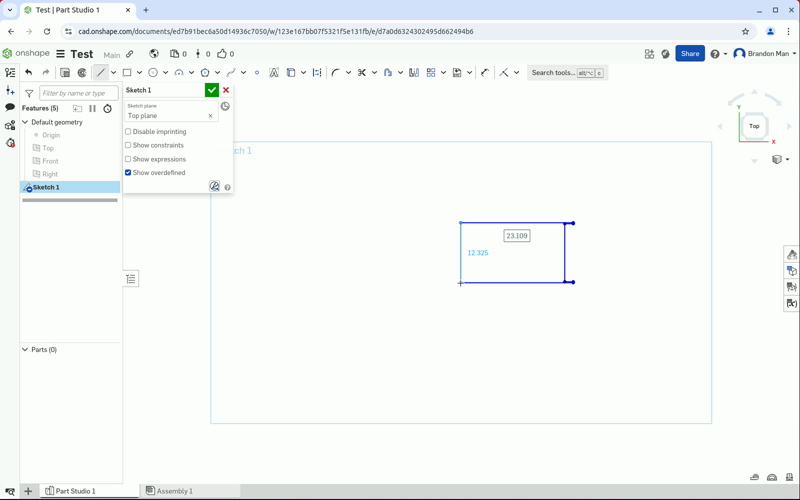
key(esc)
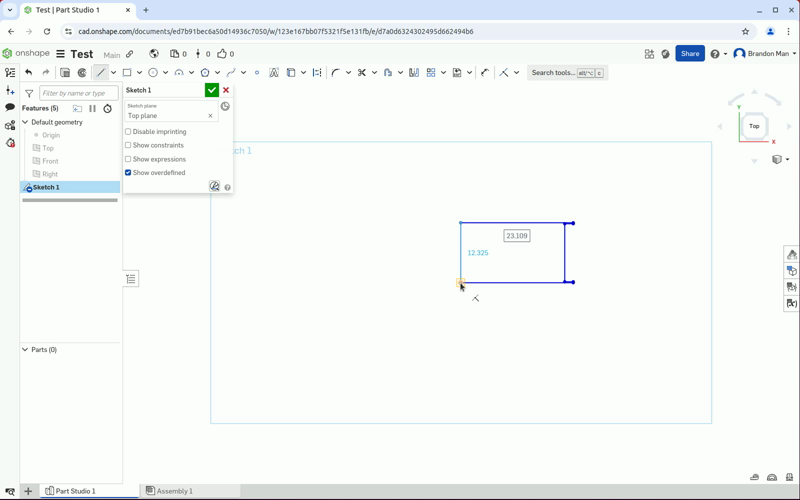
mouse_move(467, 262)
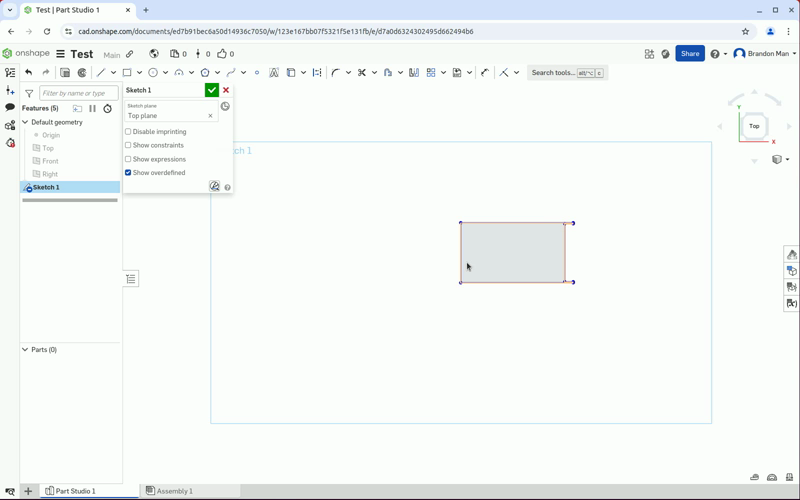
click(467, 262)
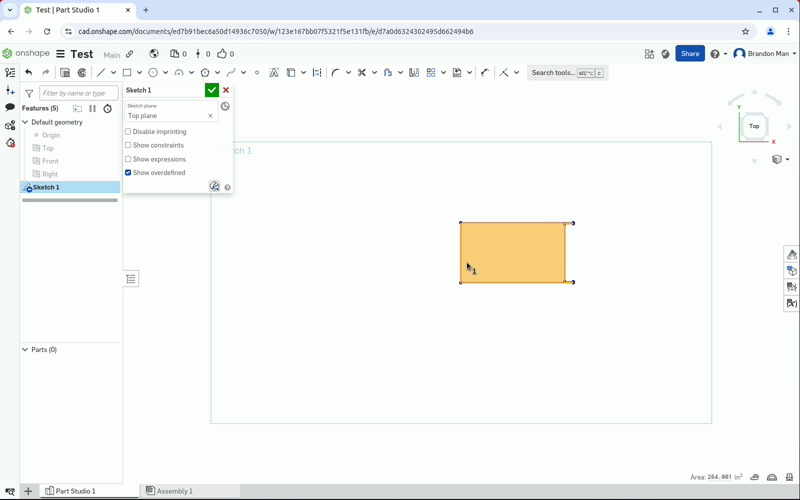
mouse_move(73, 352)
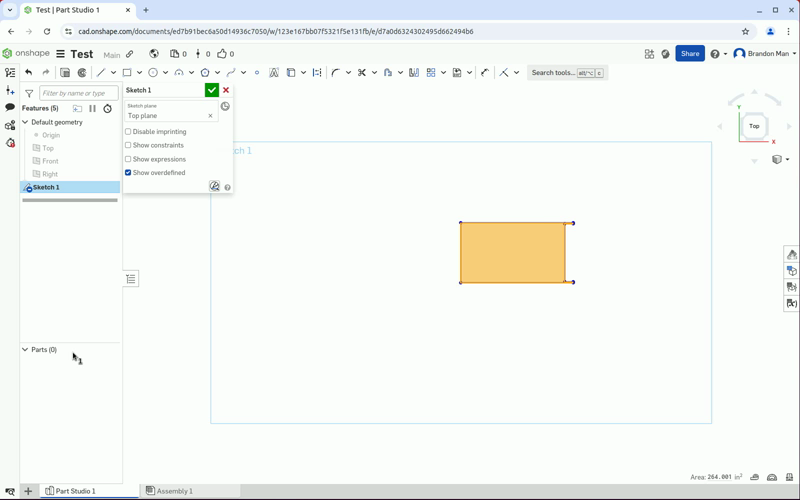
key(shift+y)
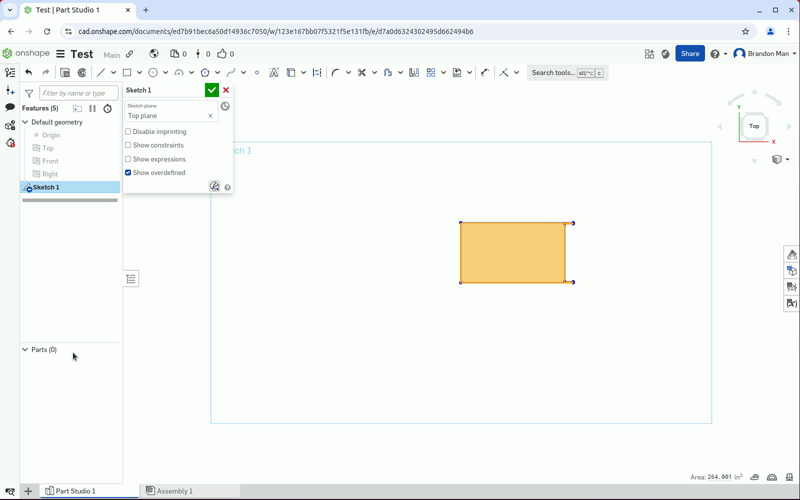
key(shift+e)
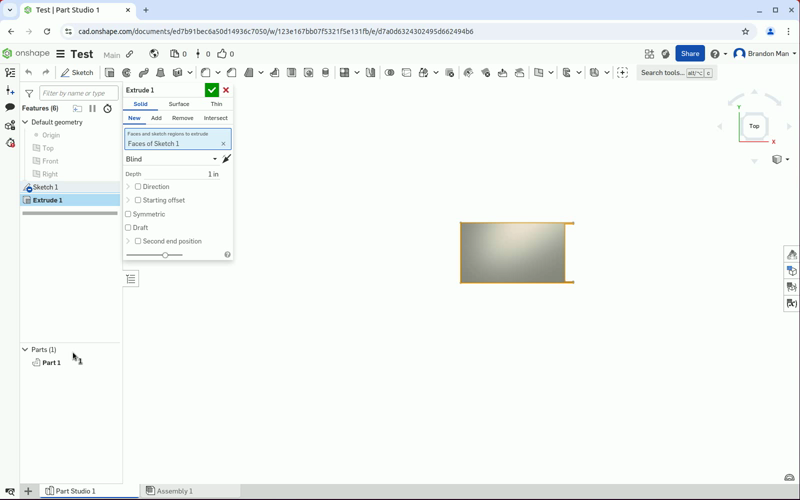
mouse_move(143, 106)
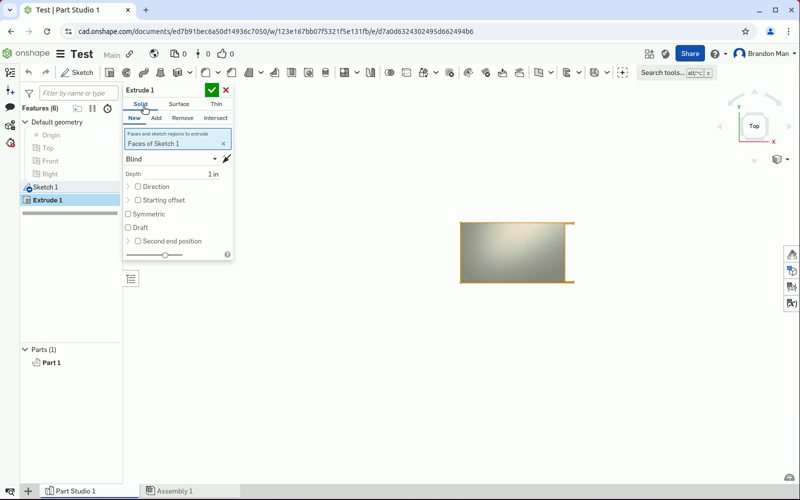
click(143, 106)
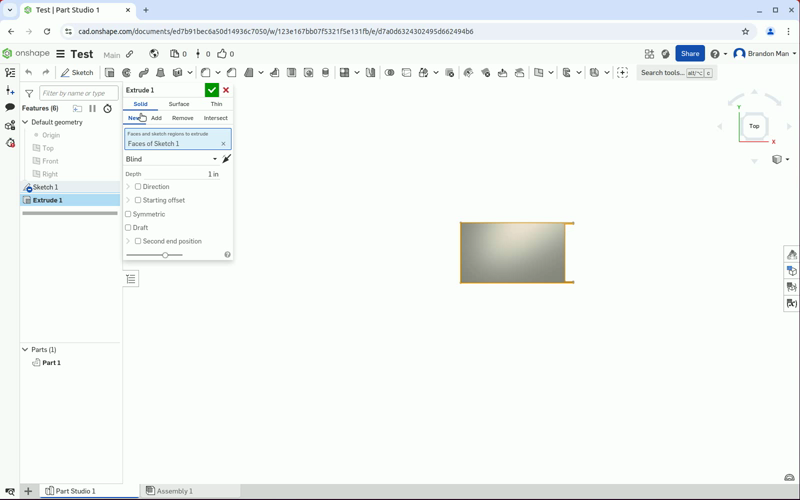
mouse_move(137, 120)
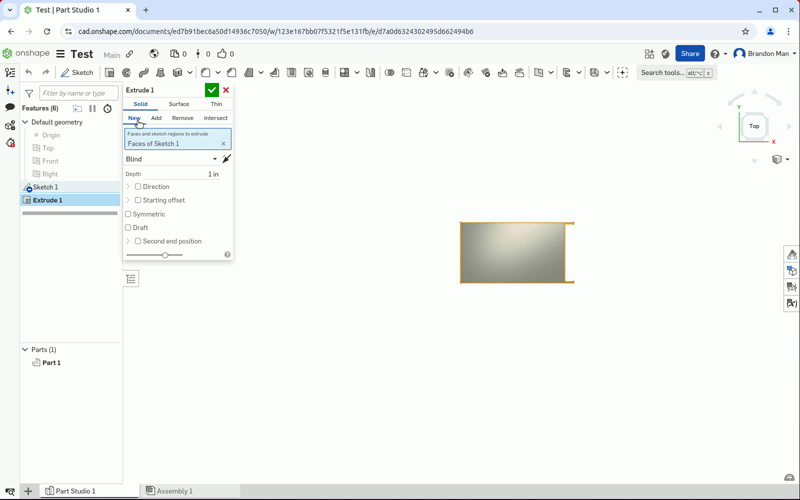
click(137, 120)
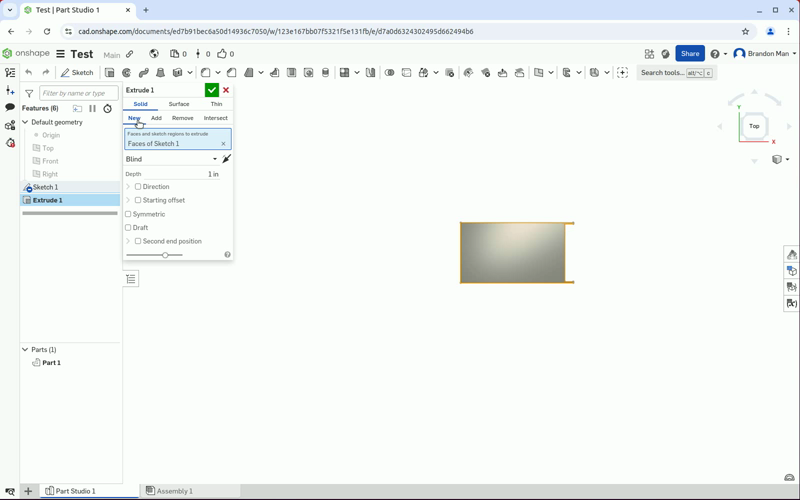
key(tab, 4)
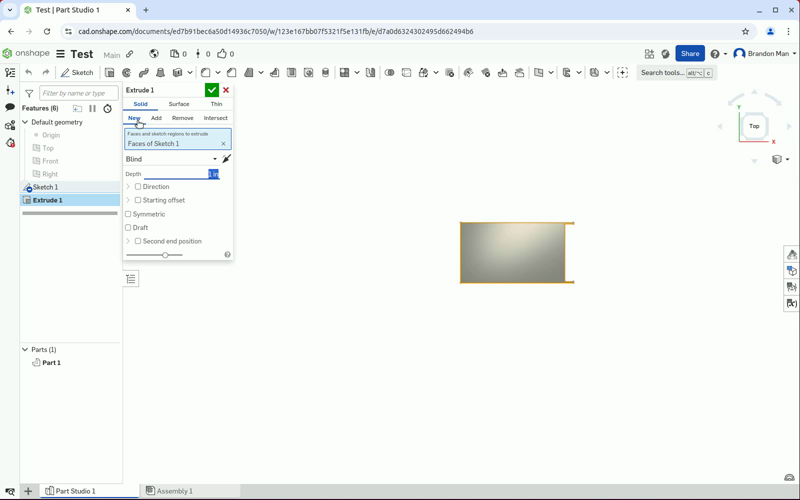
text(3.129)
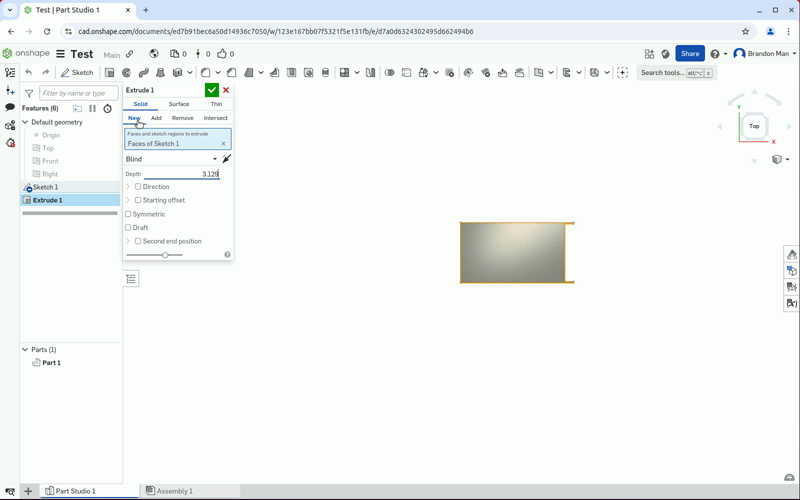
key(enter)
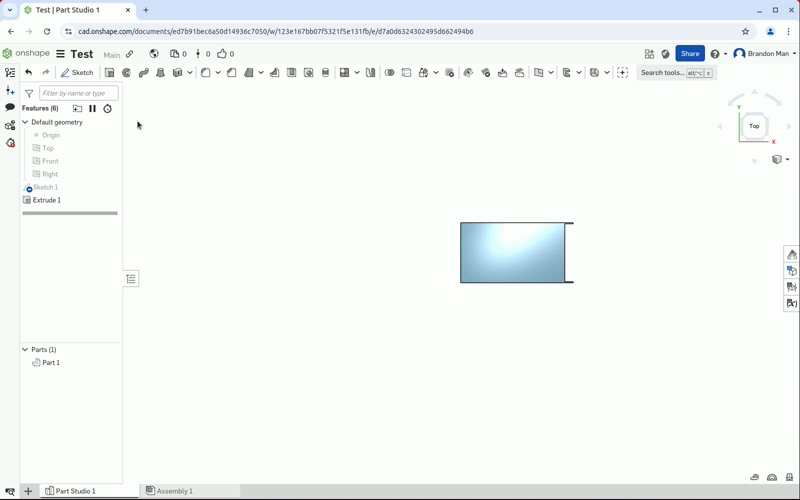
key(shift+h)
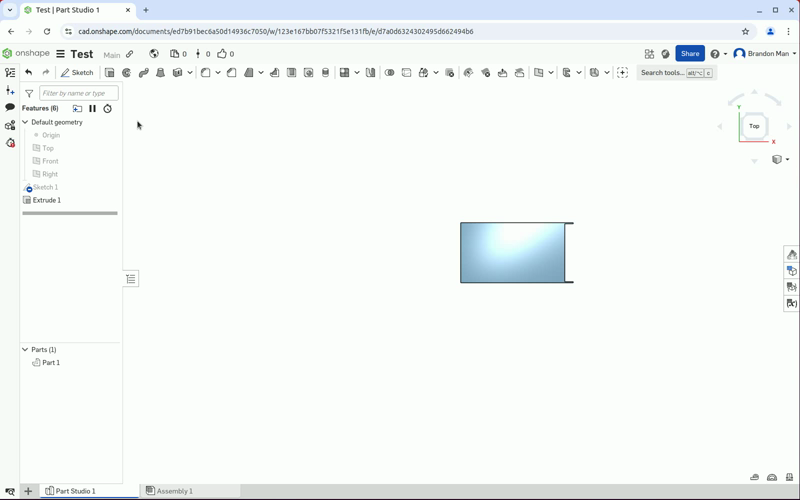
key(shift+h)
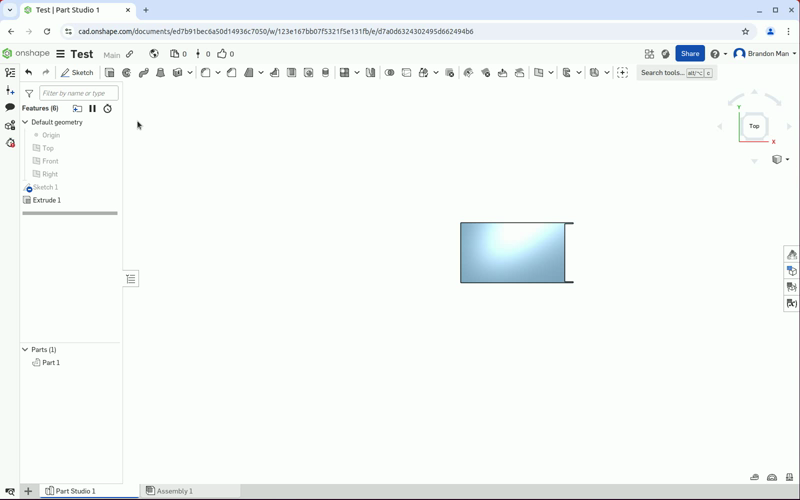
mouse_move(73, 189)
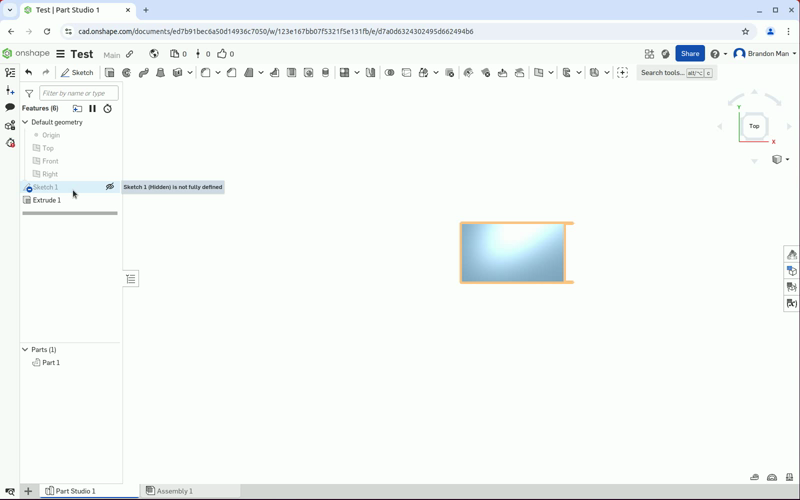
click(73, 189)
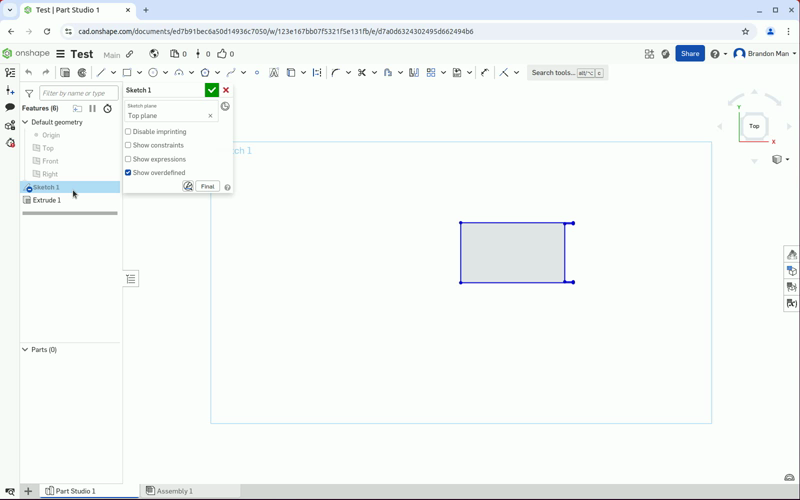
mouse_move(229, 92)
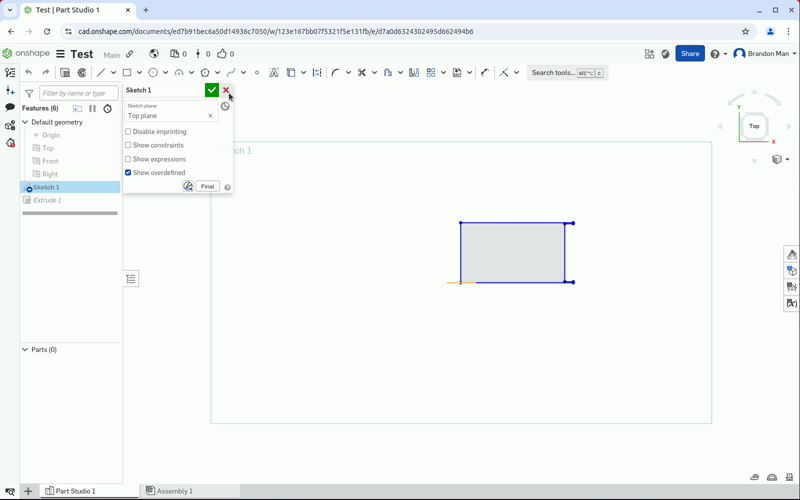
click(229, 92)
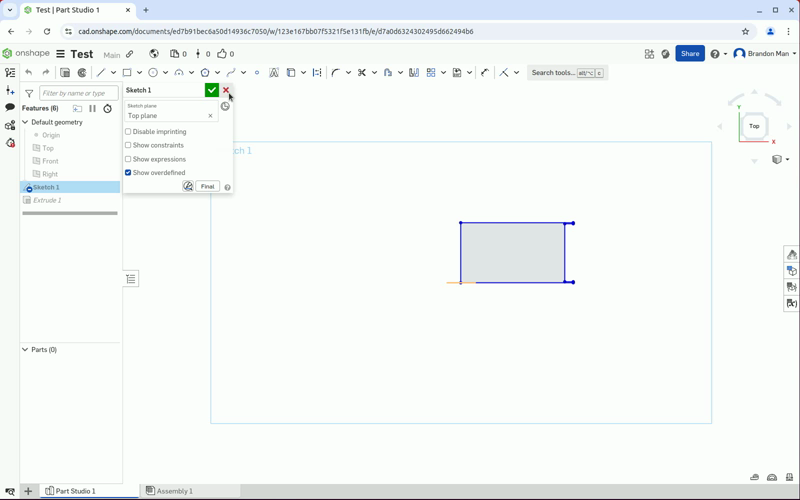
key(shift+s)
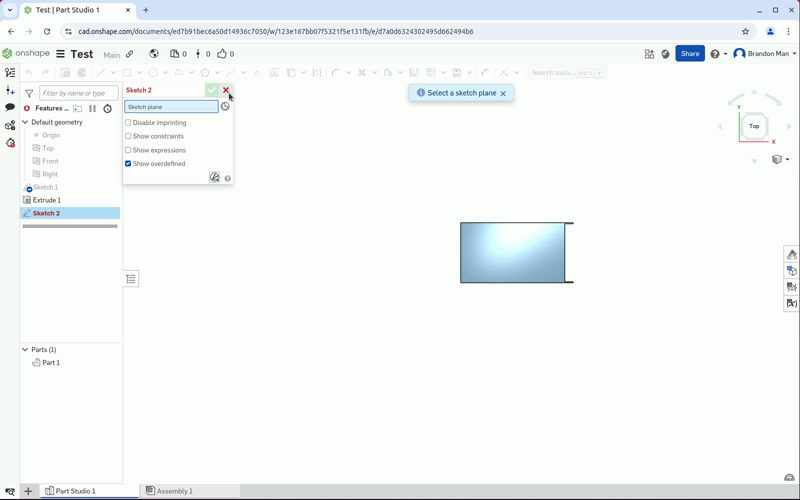
mouse_move(73, 150)
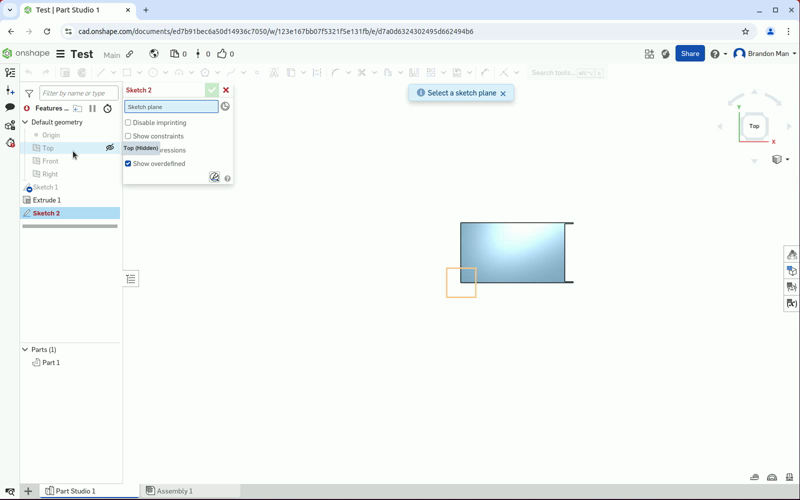
click(73, 150)
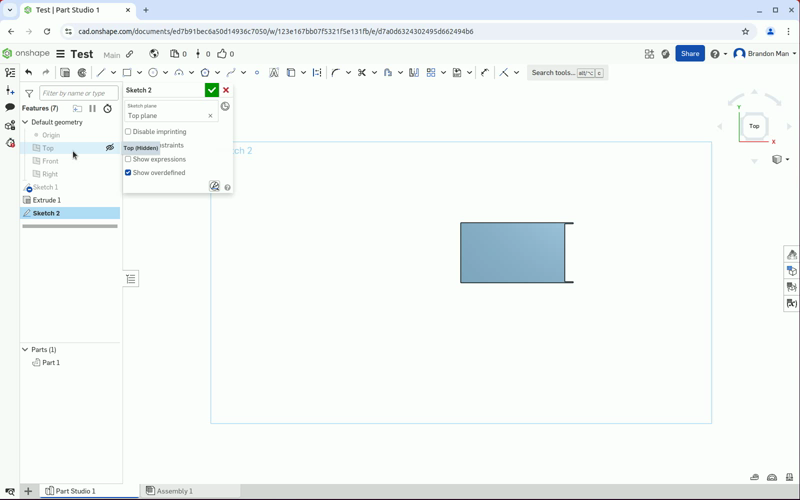
mouse_move(73, 352)
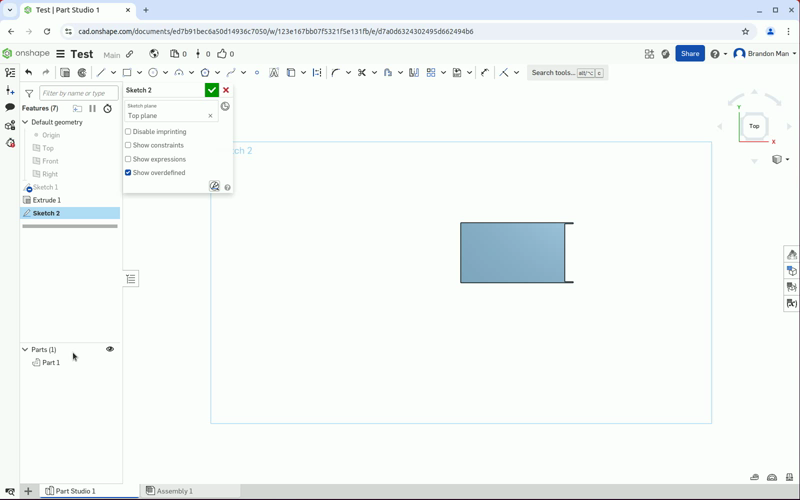
key(y)
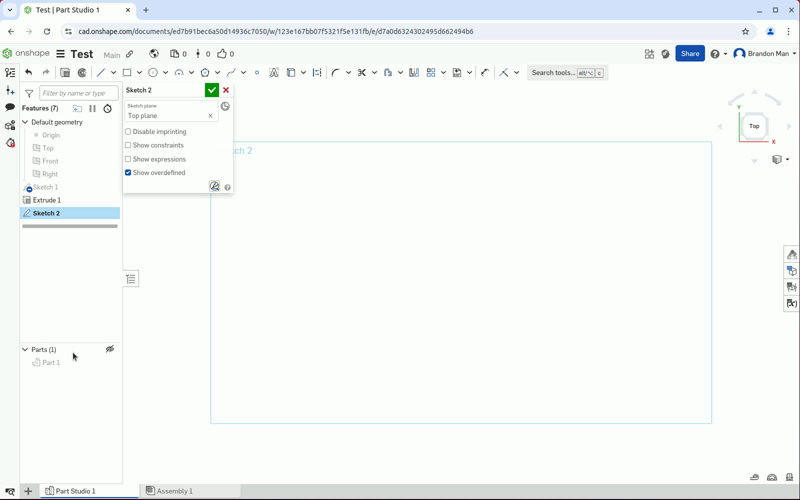
key(l)
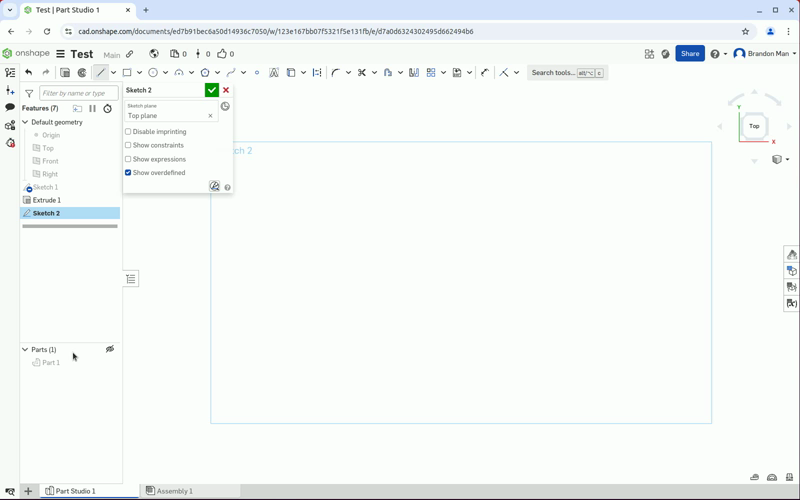
key_down(shift)
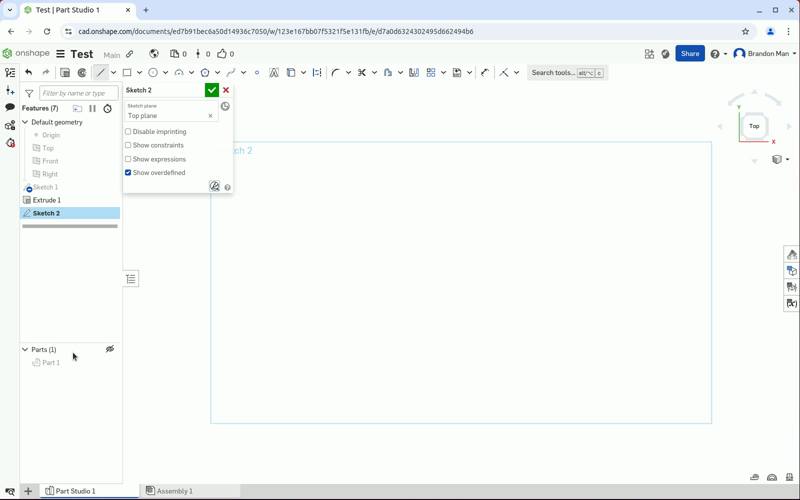
mouse_move(564, 281)
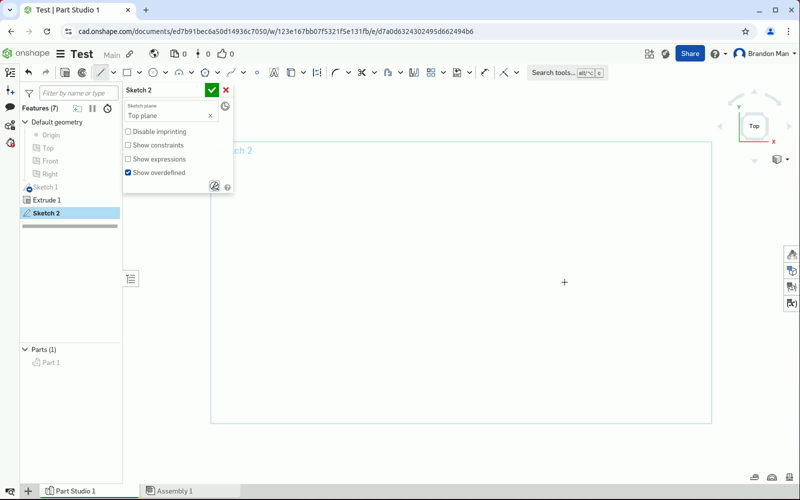
click(564, 281)
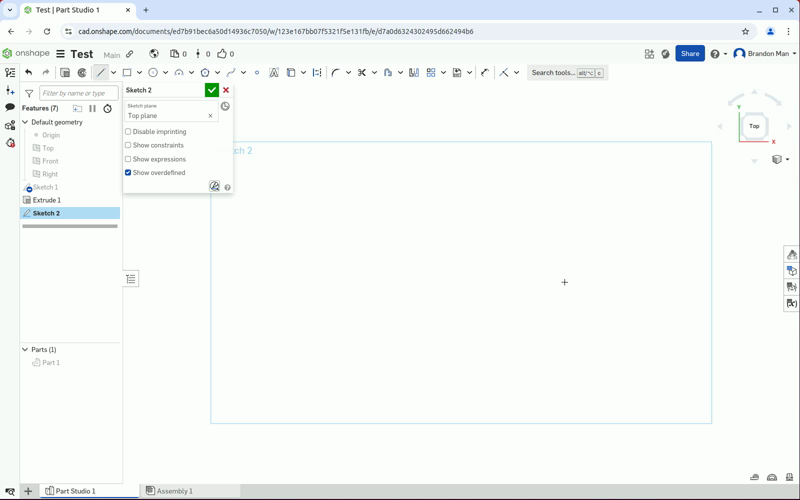
key_up(shift)
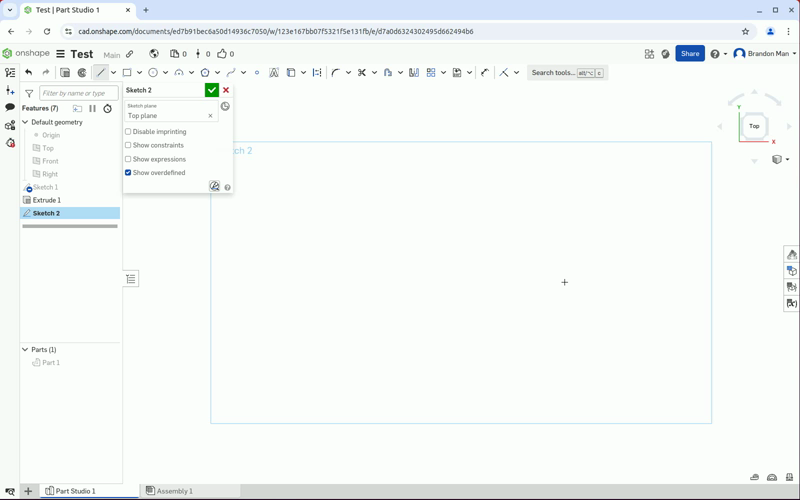
key_down(shift)
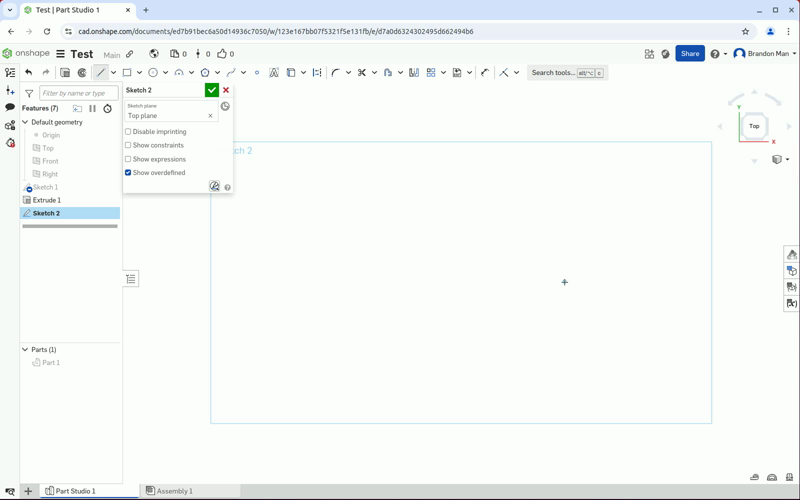
mouse_move(589, 281)
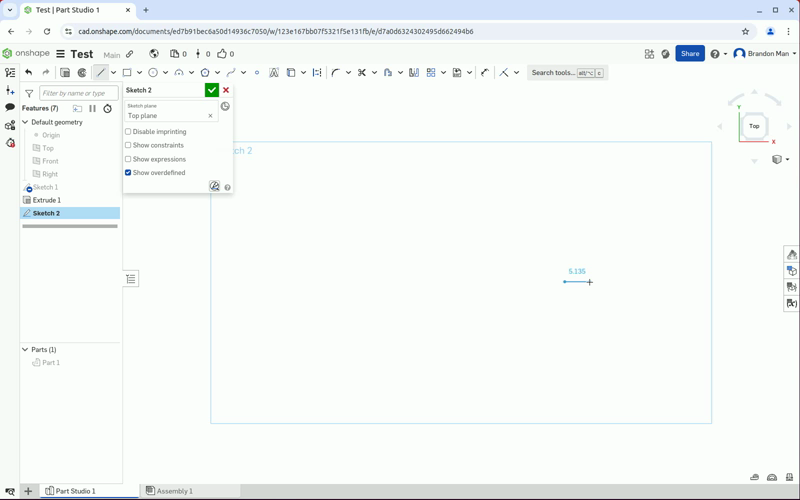
mouse_move(573, 281)
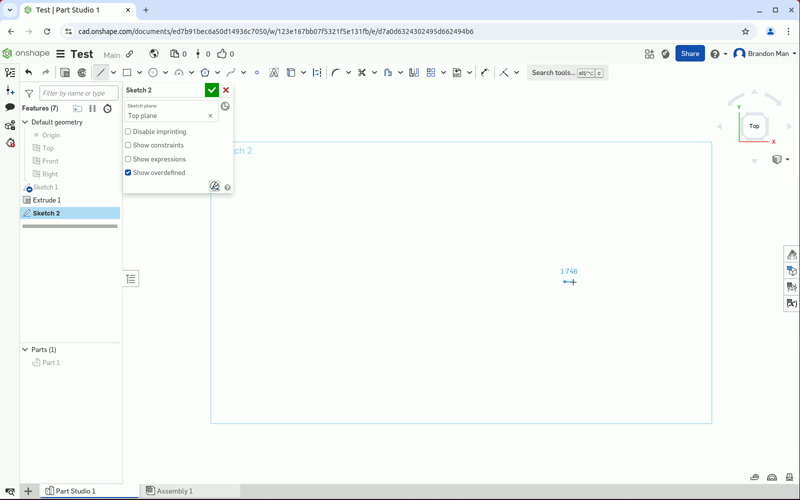
click(573, 281)
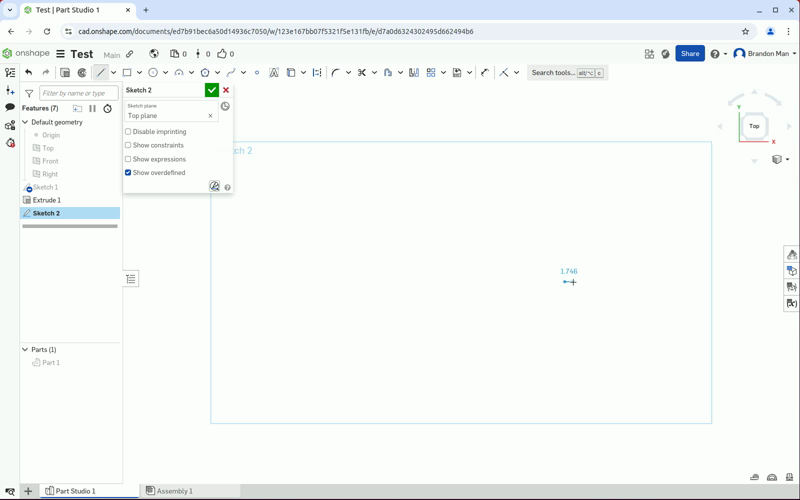
key_up(shift)
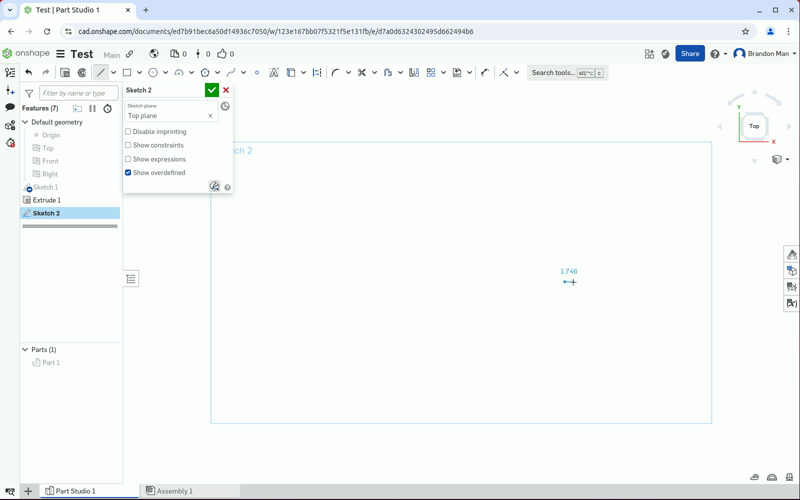
key_down(shift)
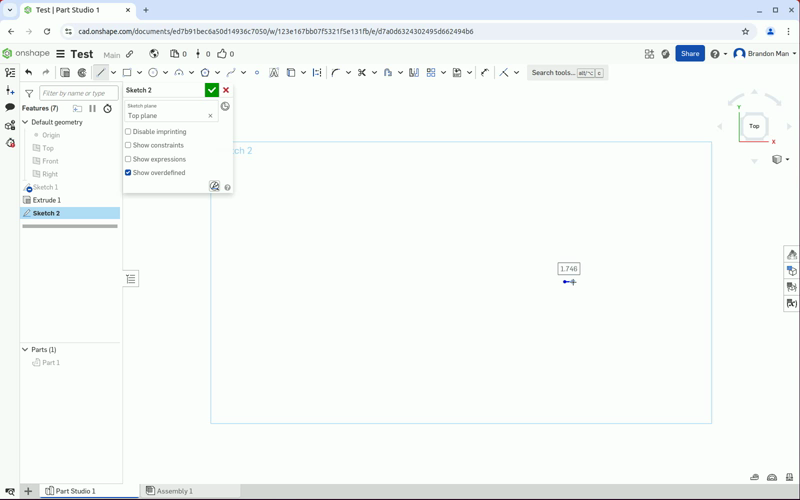
mouse_move(589, 281)
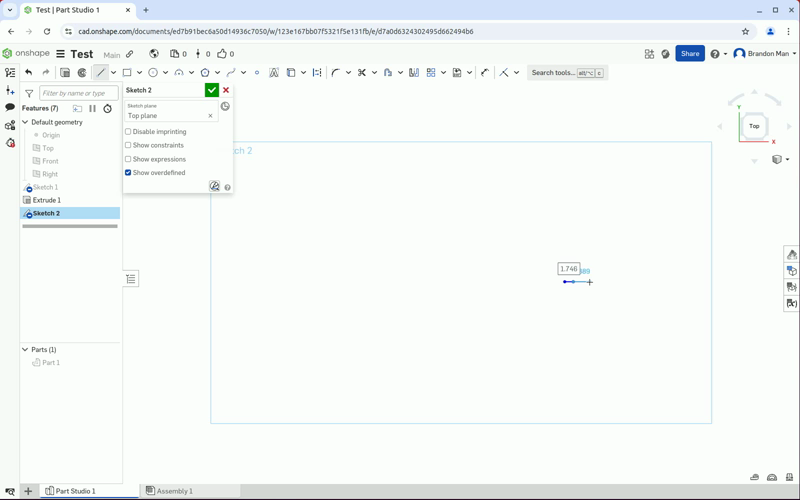
mouse_move(573, 222)
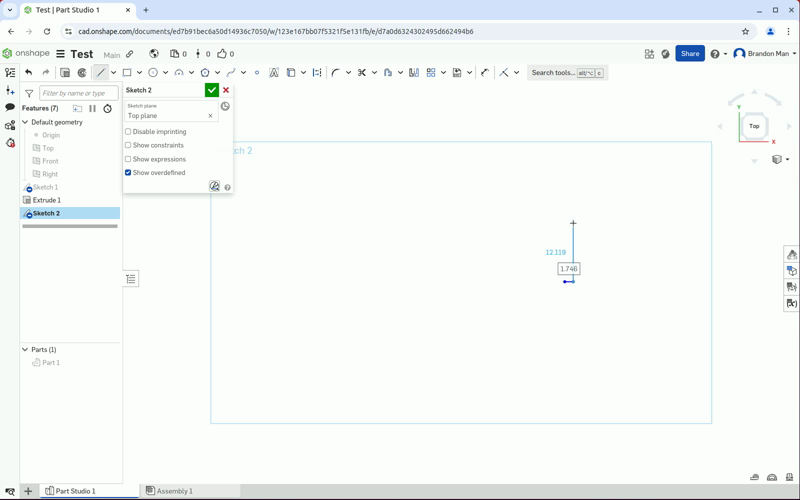
click(573, 222)
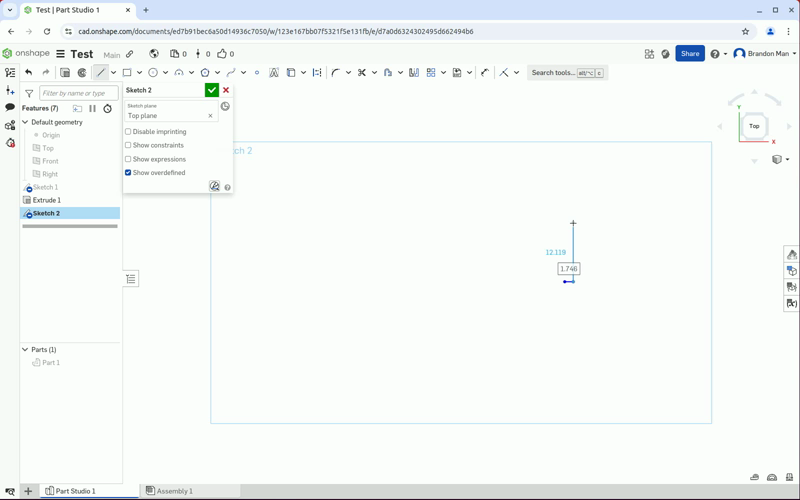
key_up(shift)
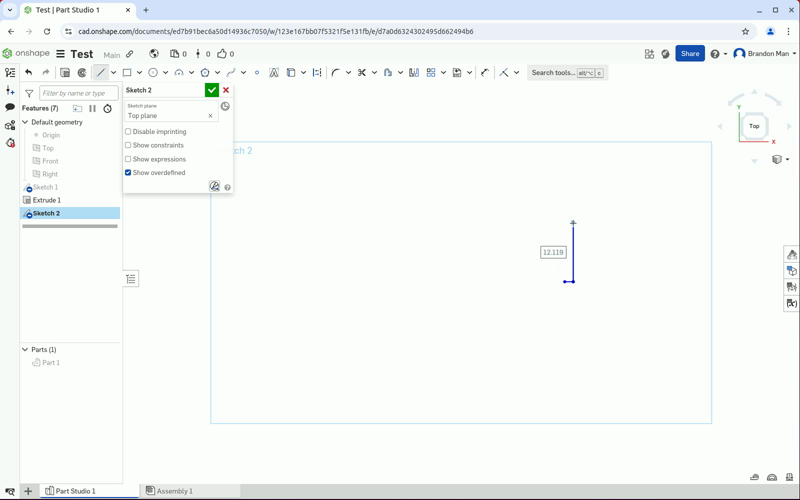
key_down(shift)
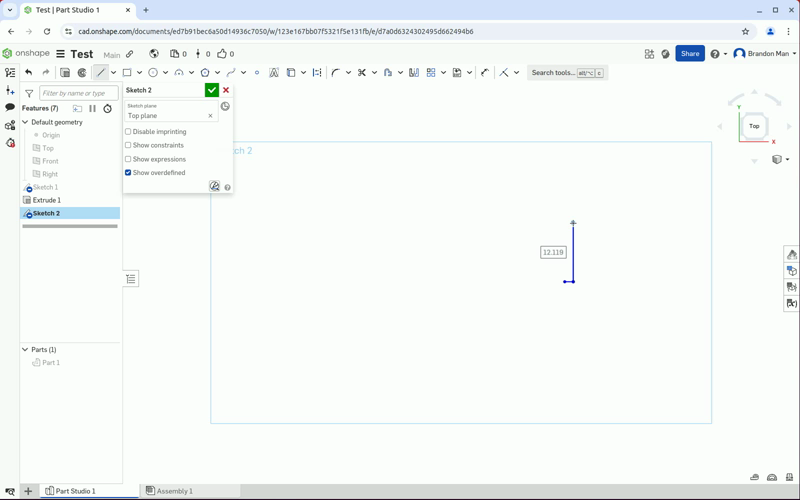
mouse_move(589, 222)
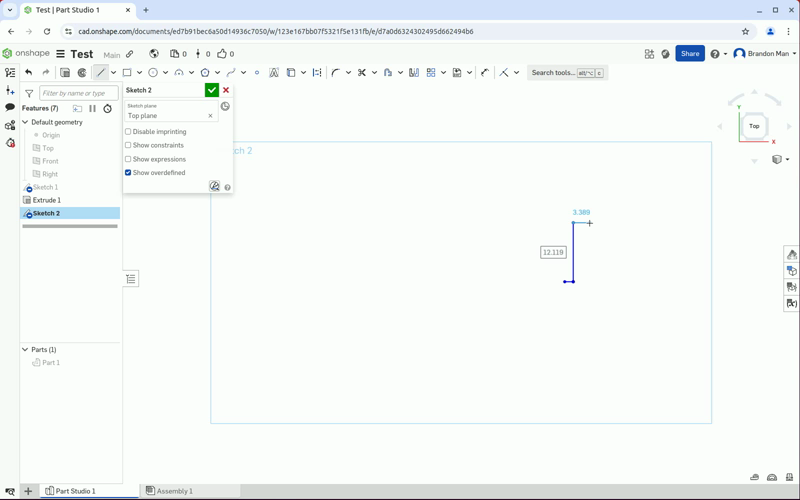
mouse_move(564, 222)
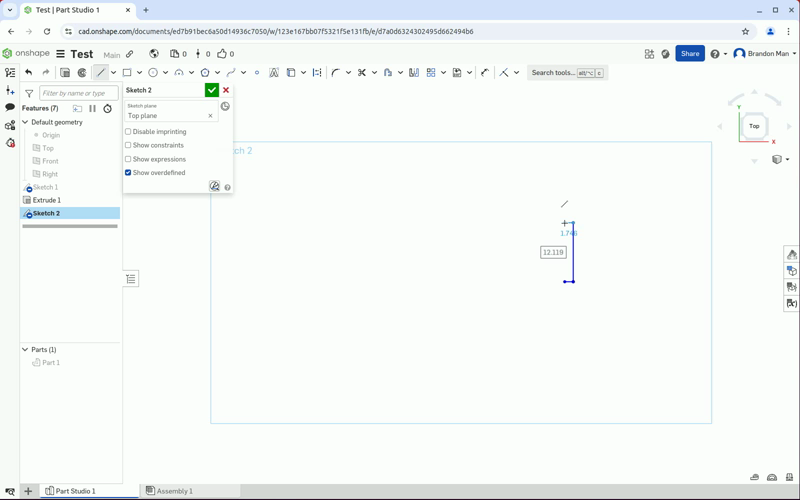
click(564, 222)
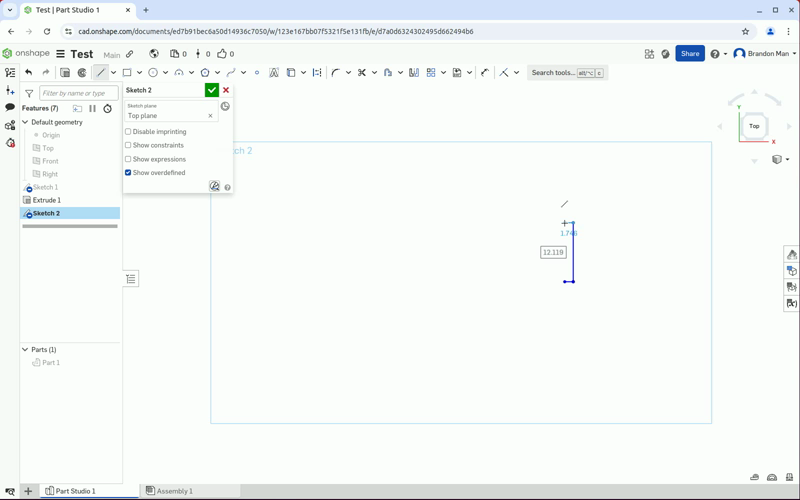
key_up(shift)
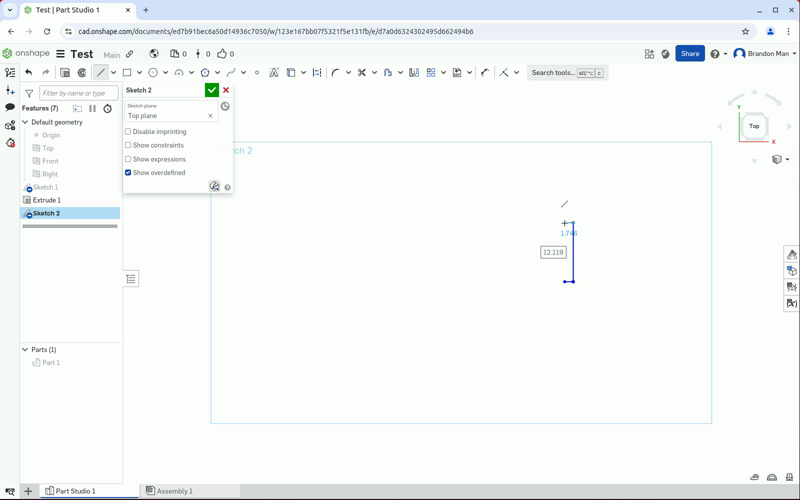
mouse_move(589, 222)
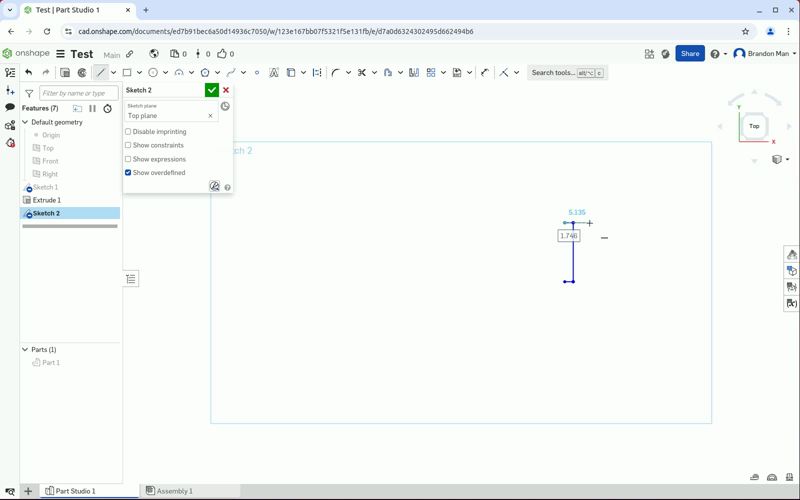
key_down(shift)
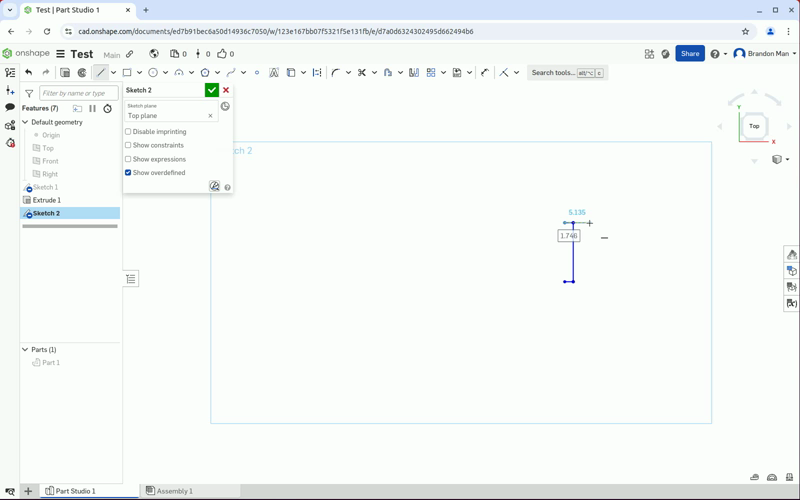
mouse_move(564, 281)
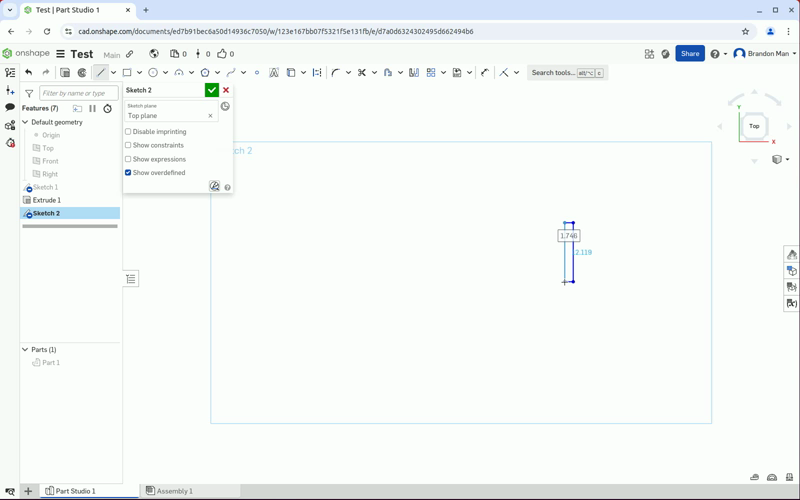
key_up(shift)
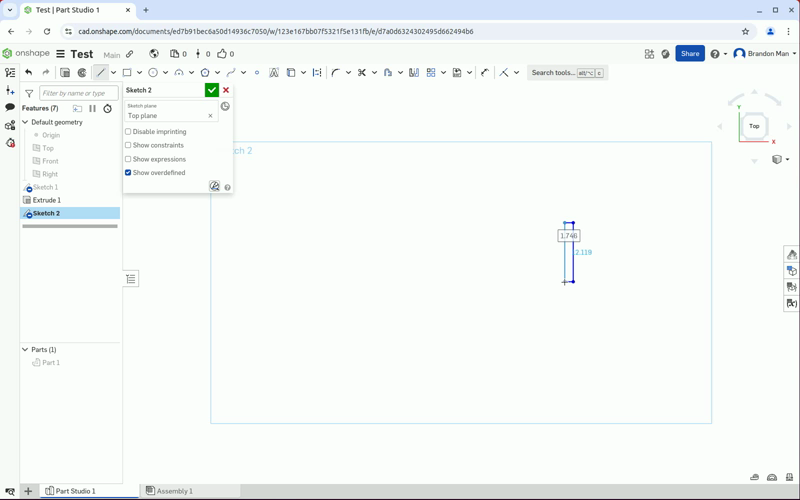
click(564, 281)
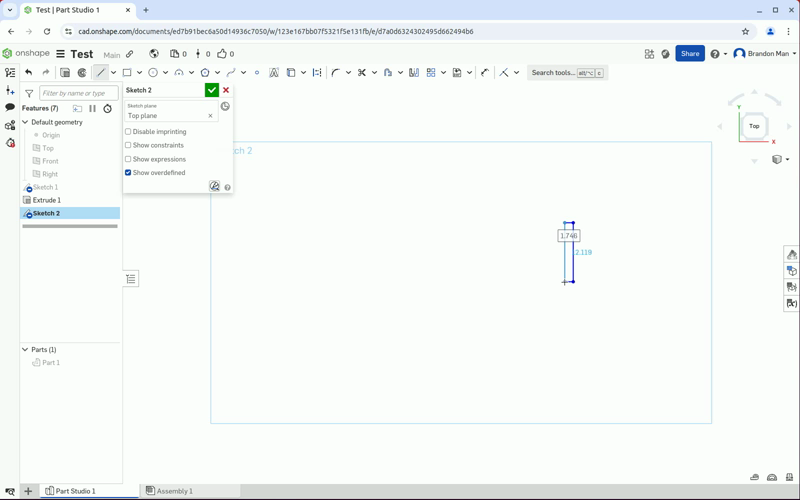
key(esc)
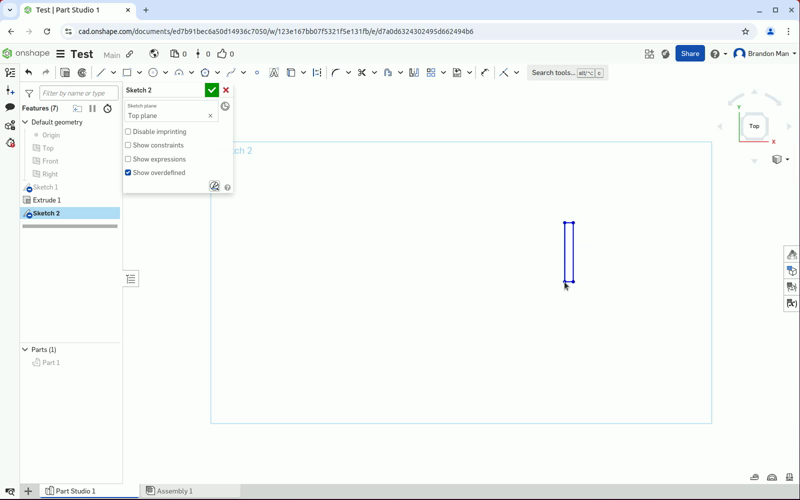
mouse_move(568, 244)
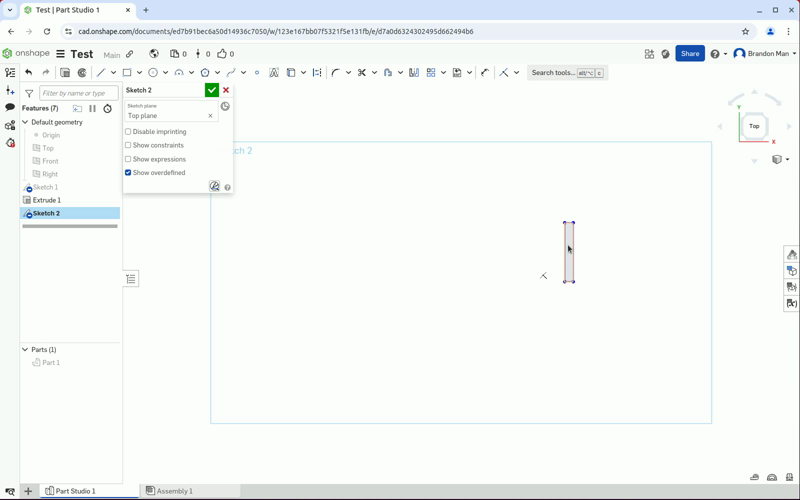
scroll(6)
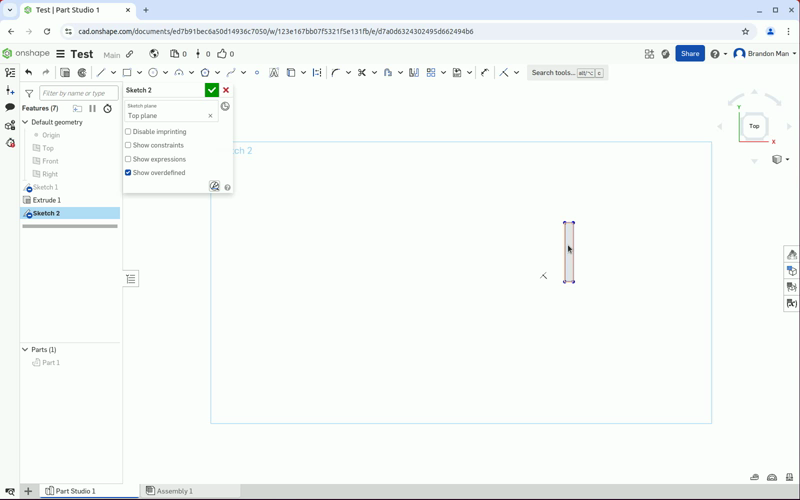
scroll(6)
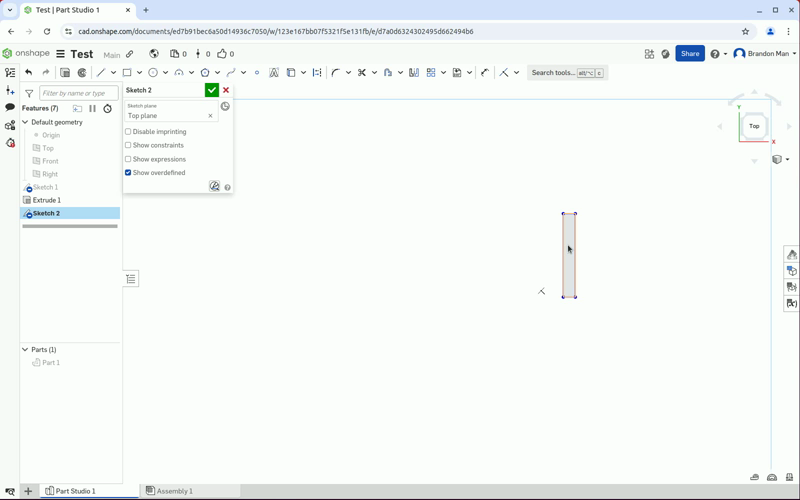
scroll(6)
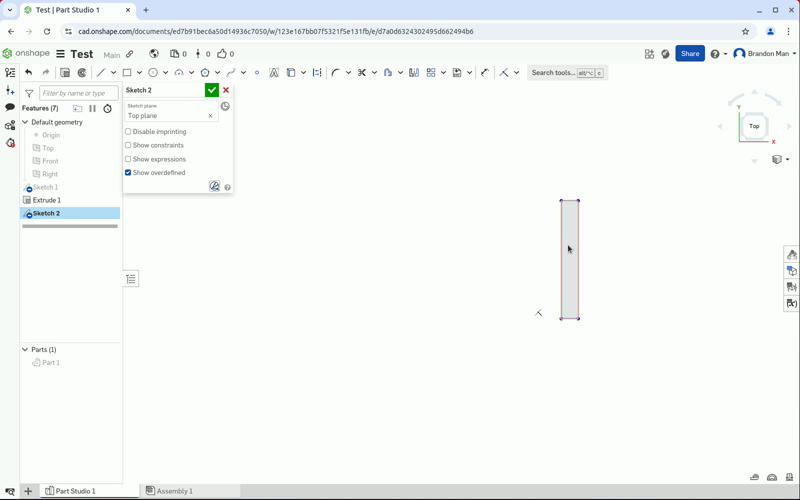
scroll(6)
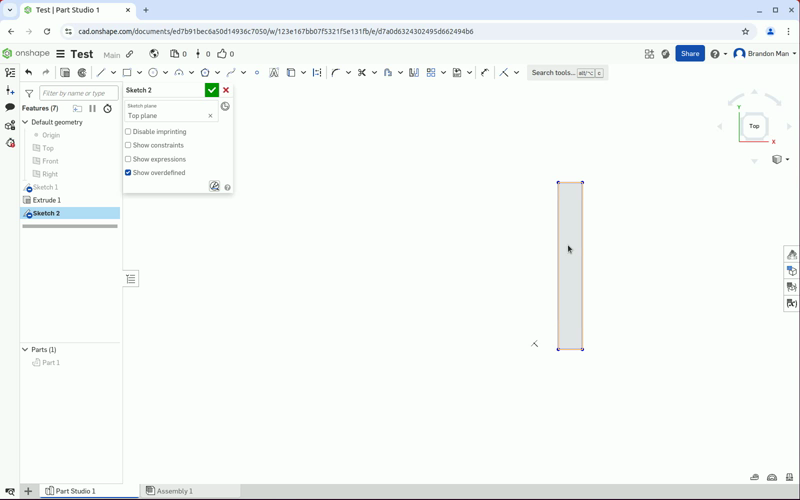
scroll(6)
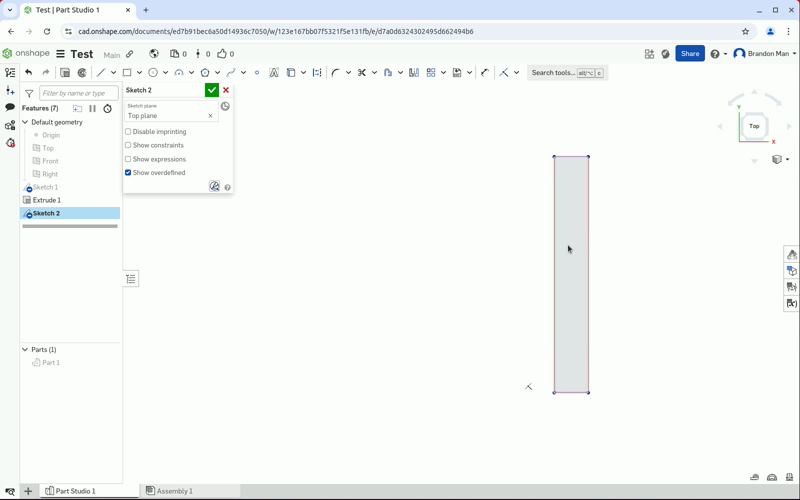
scroll(6)
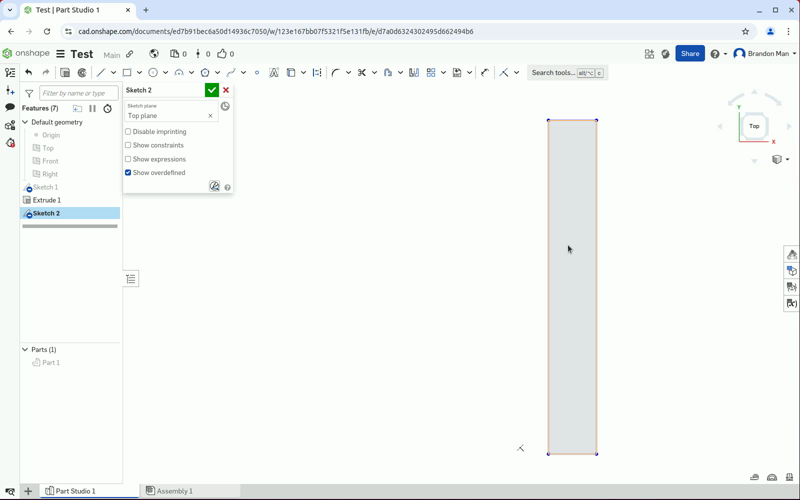
scroll(6)
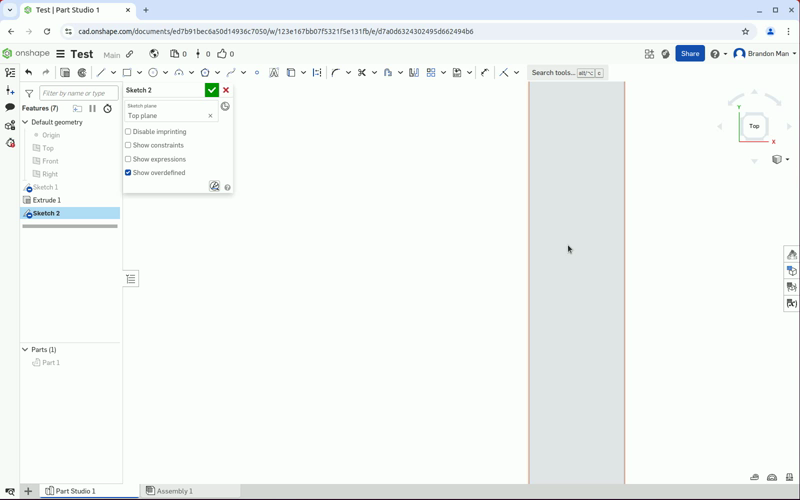
click(568, 244)
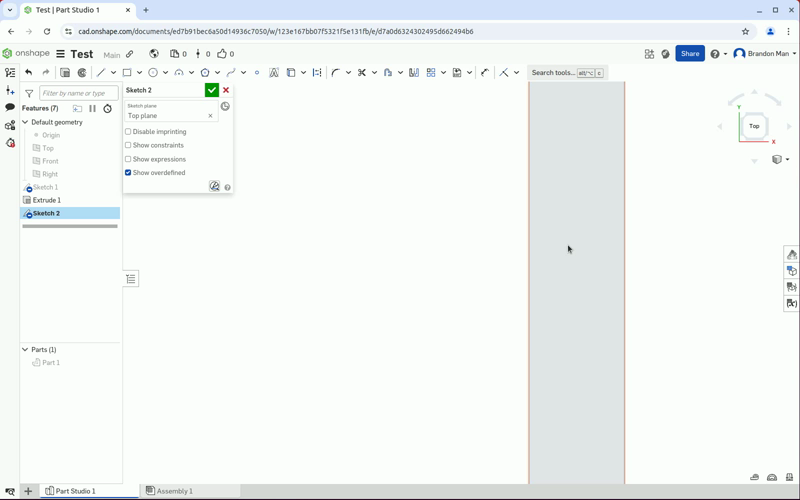
scroll(-6)
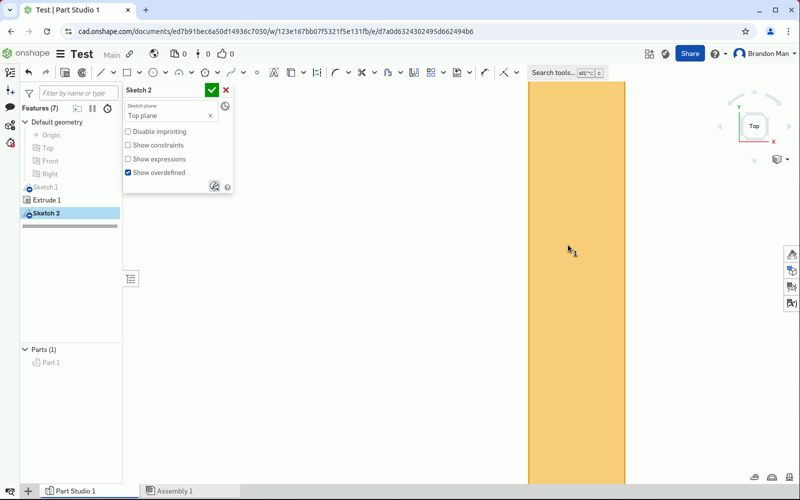
scroll(-6)
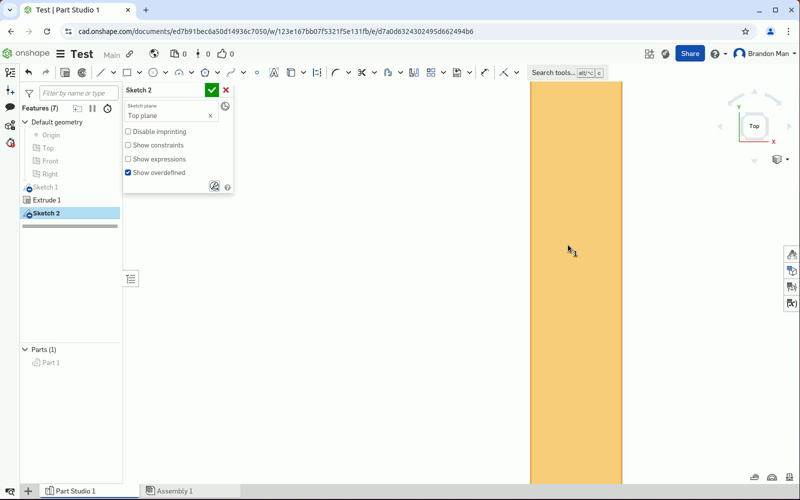
scroll(-6)
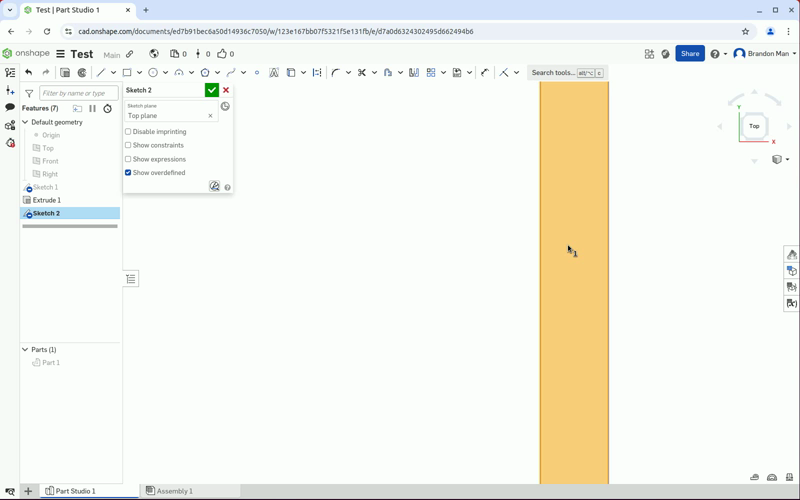
scroll(-6)
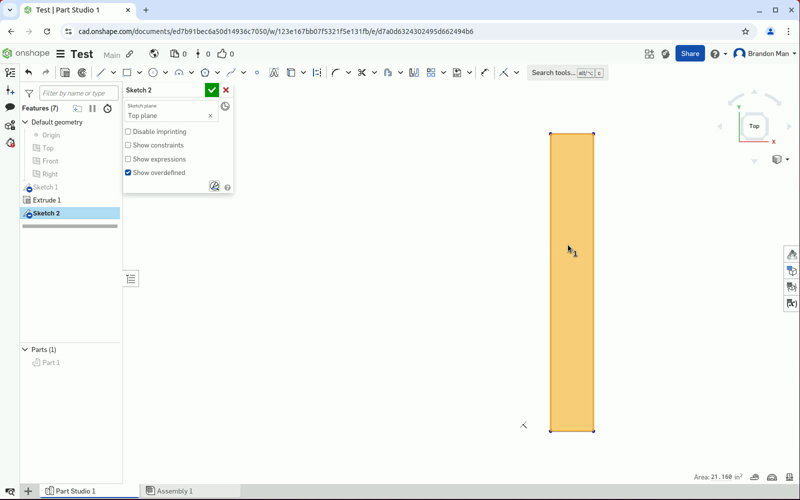
scroll(-6)
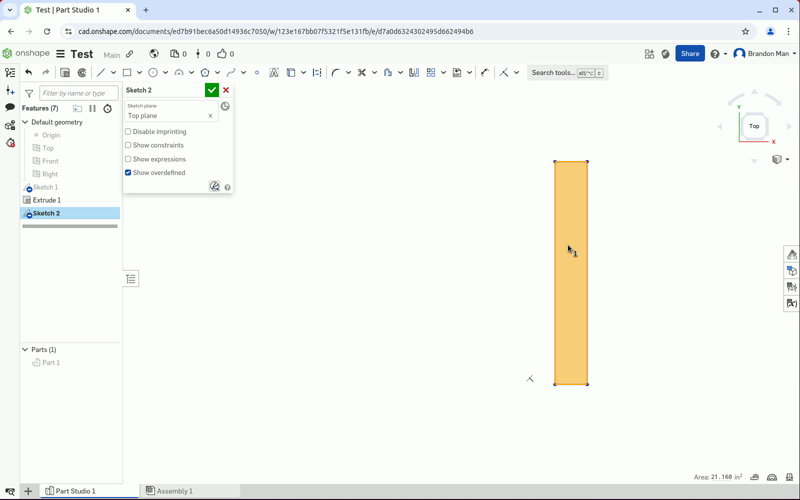
scroll(-6)
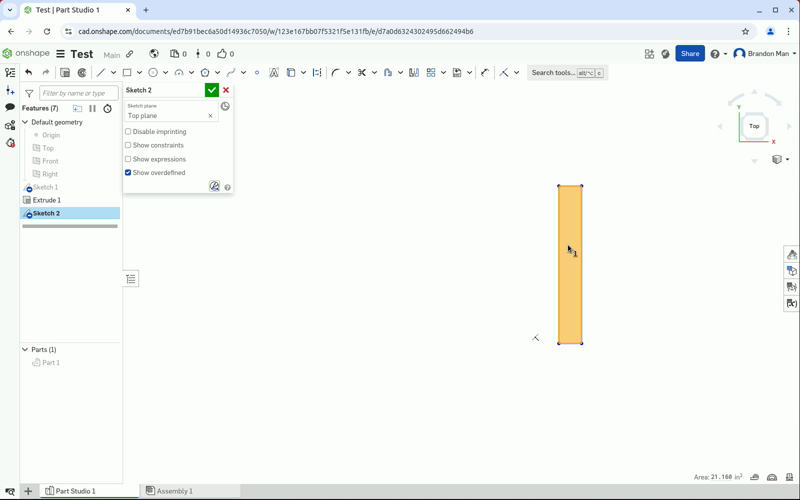
scroll(-6)
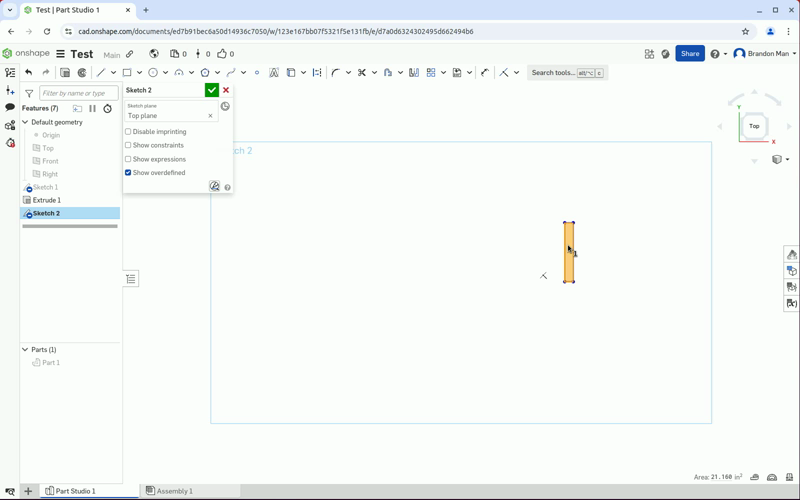
mouse_move(73, 352)
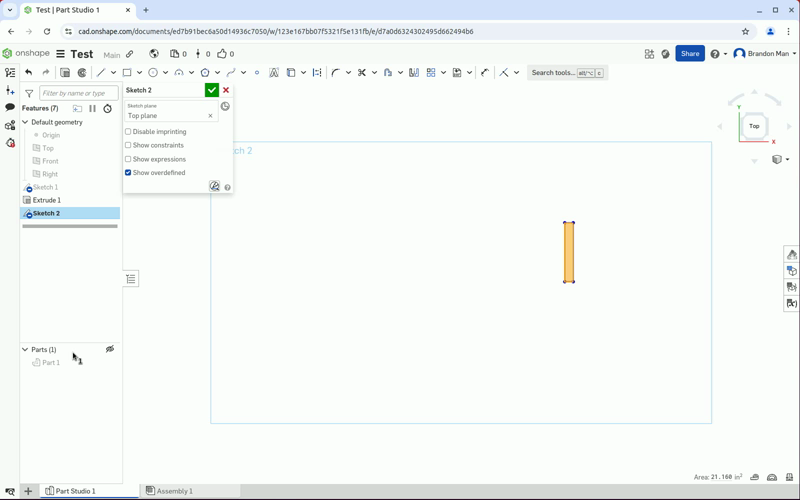
key(shift+y)
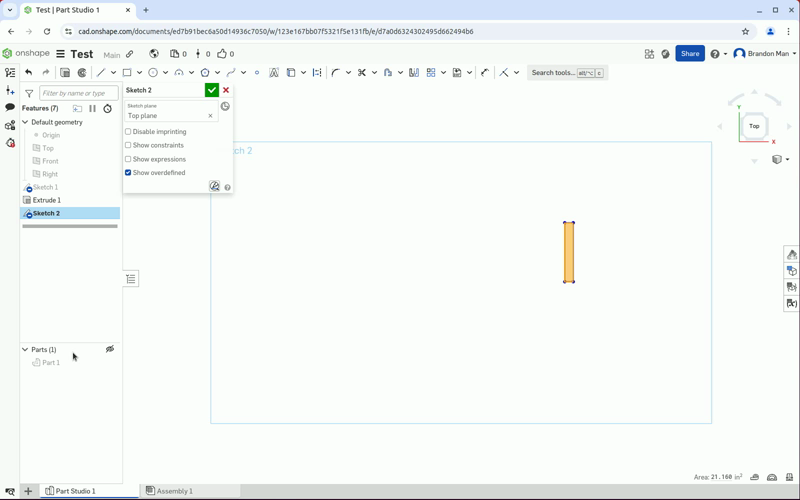
key(shift+e)
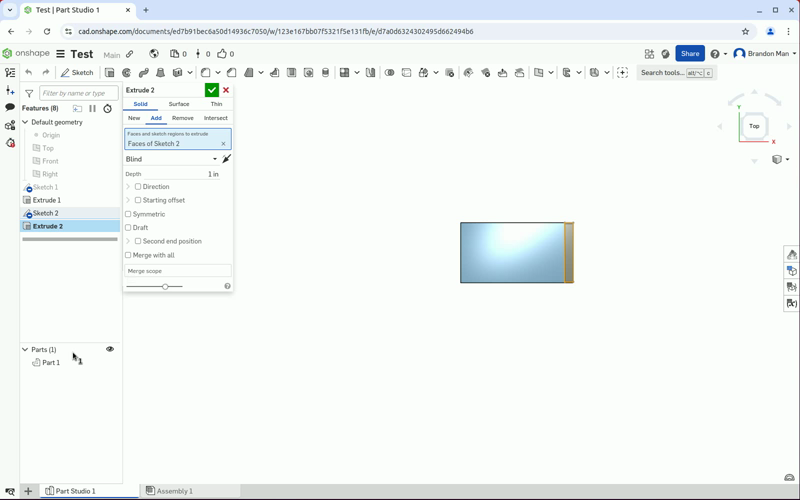
mouse_move(143, 106)
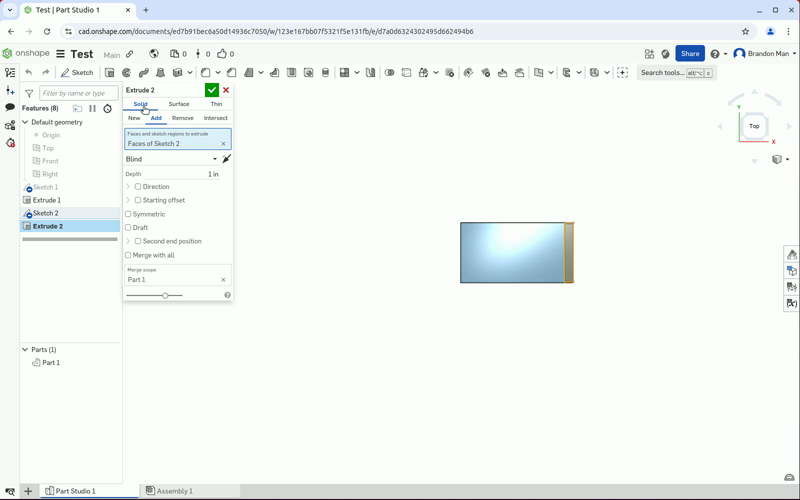
click(143, 106)
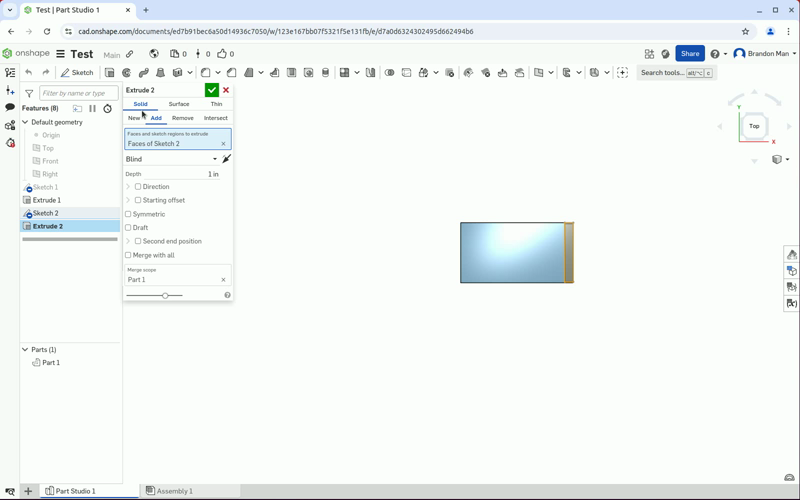
mouse_move(137, 120)
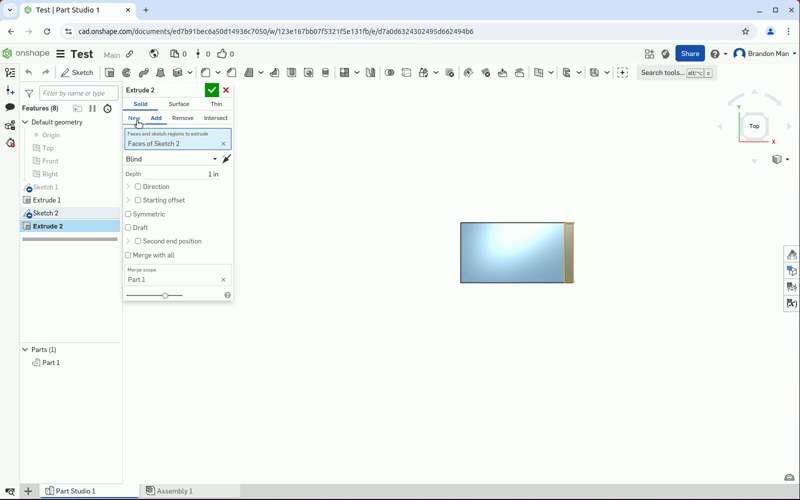
click(137, 120)
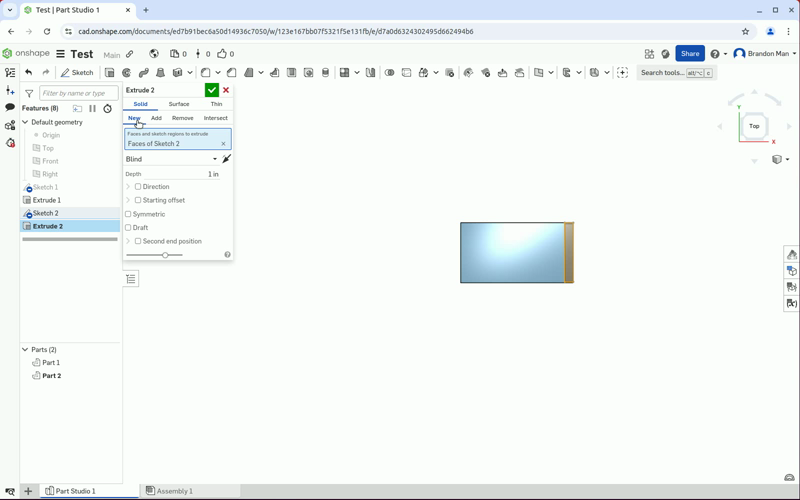
key(tab, 4)
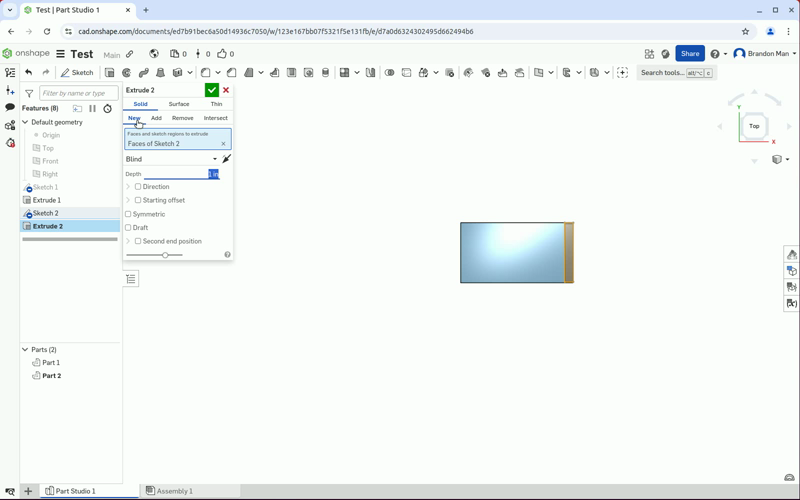
text(2.407)
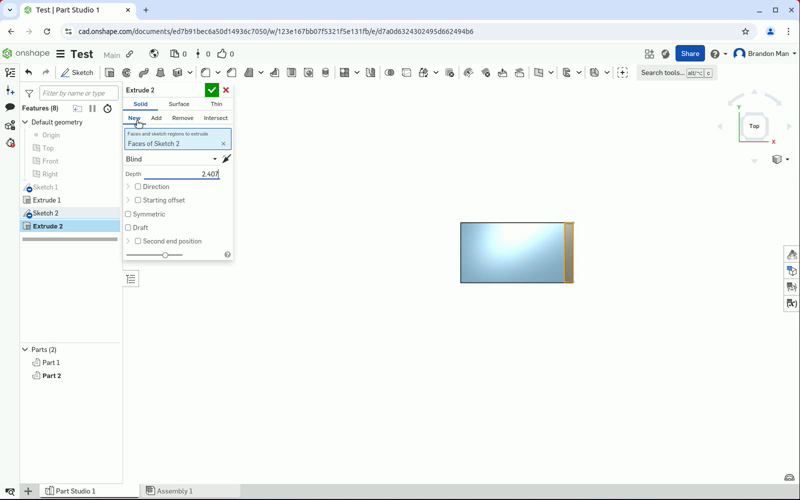
key(enter)
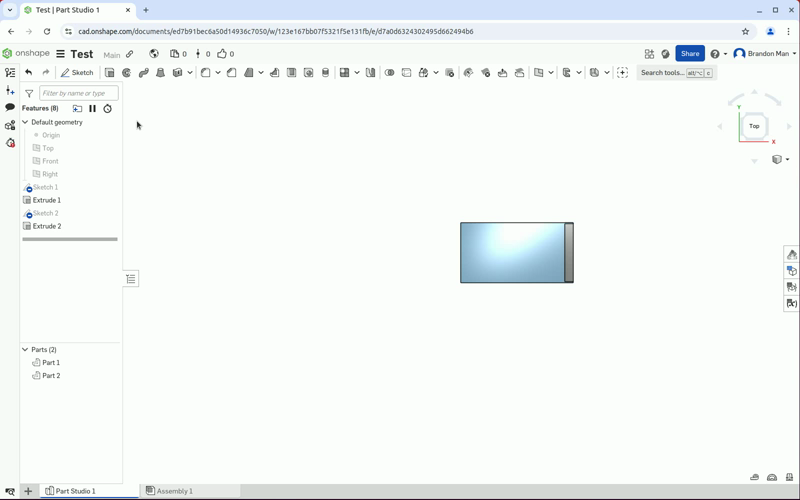
key(shift+h)
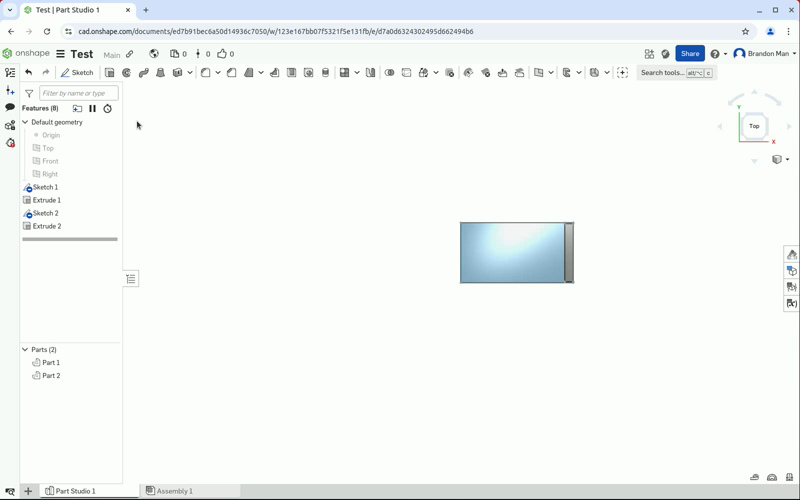
key(shift+h)
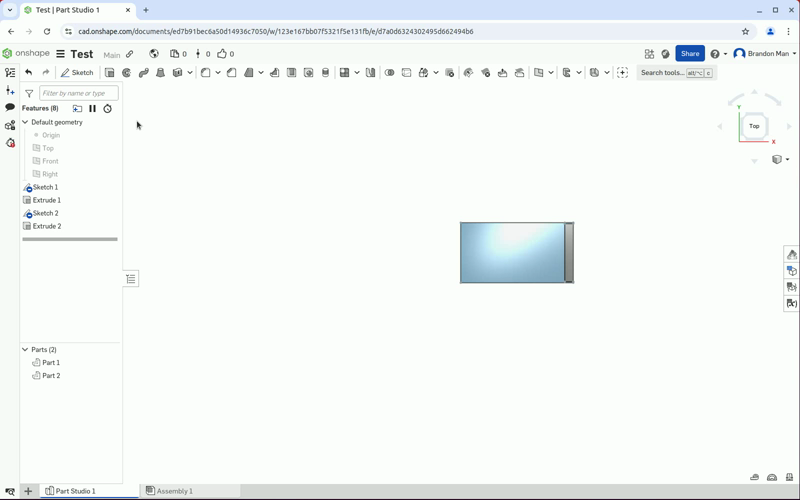
key(shift+7)
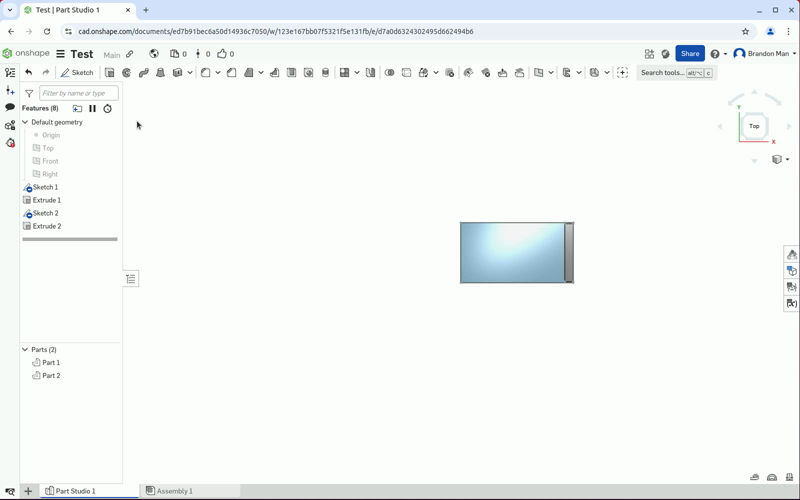
key(up, 3)
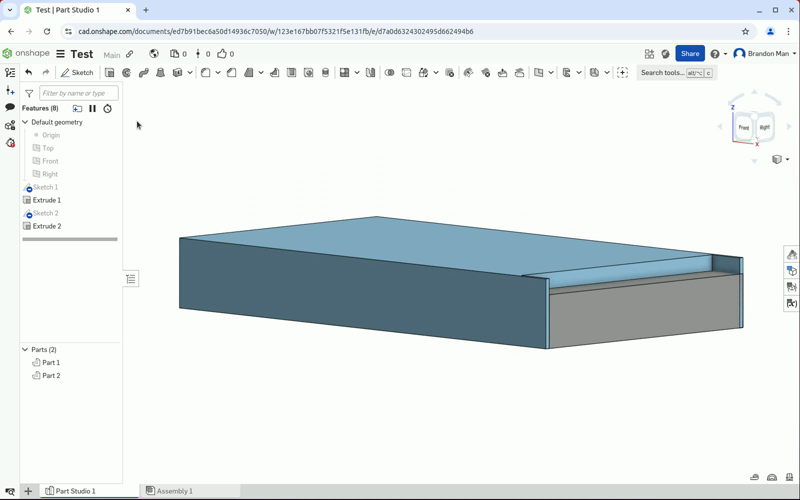
key(left, 3)
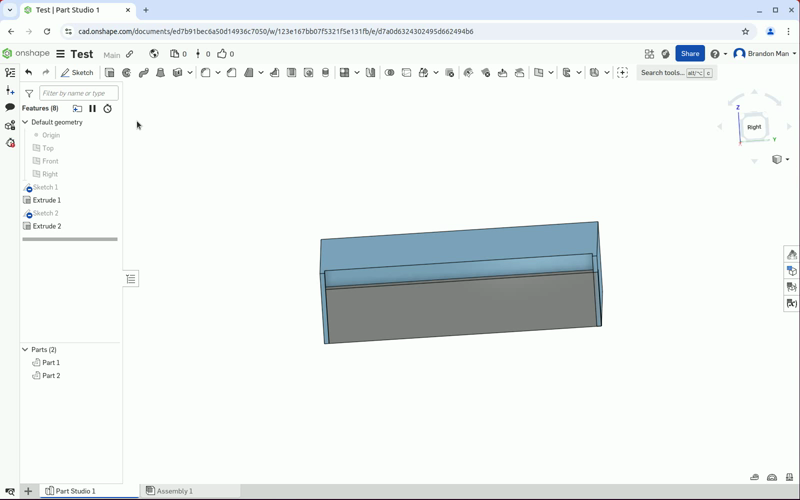
key(right, 3)
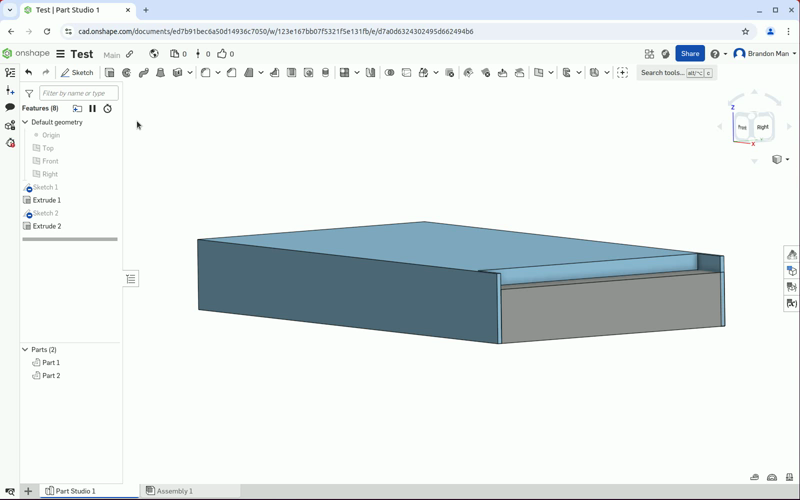
key(down, 3)
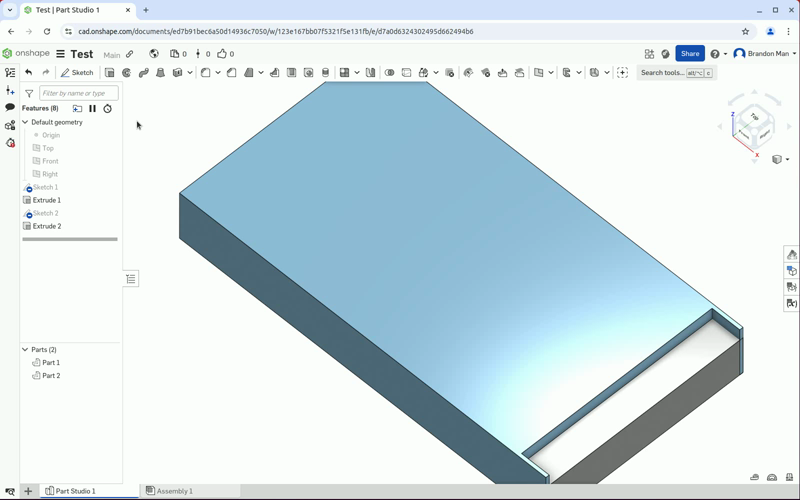
mouse_move(73, 189)
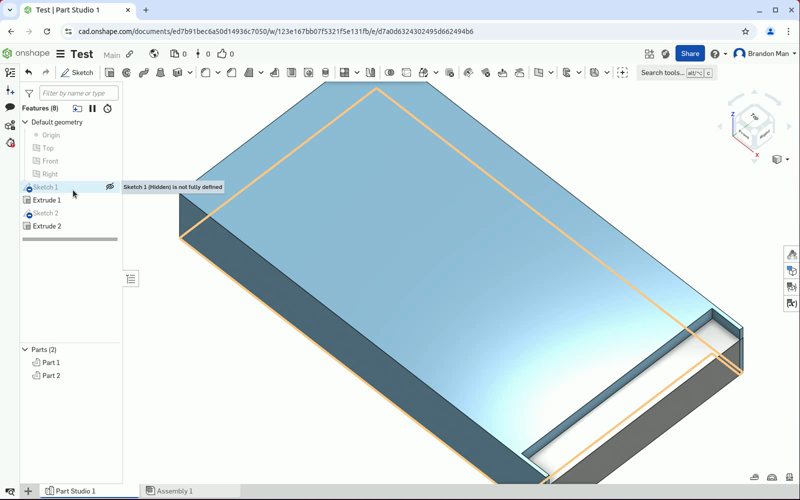
click(73, 189)